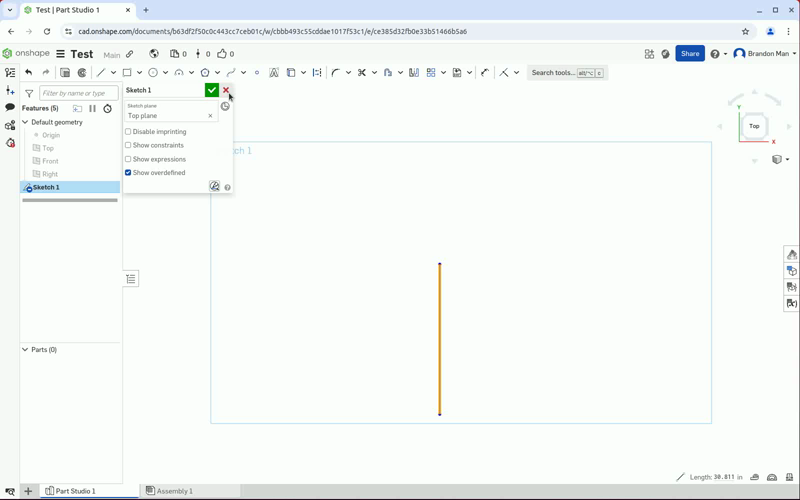
key(shift+h)
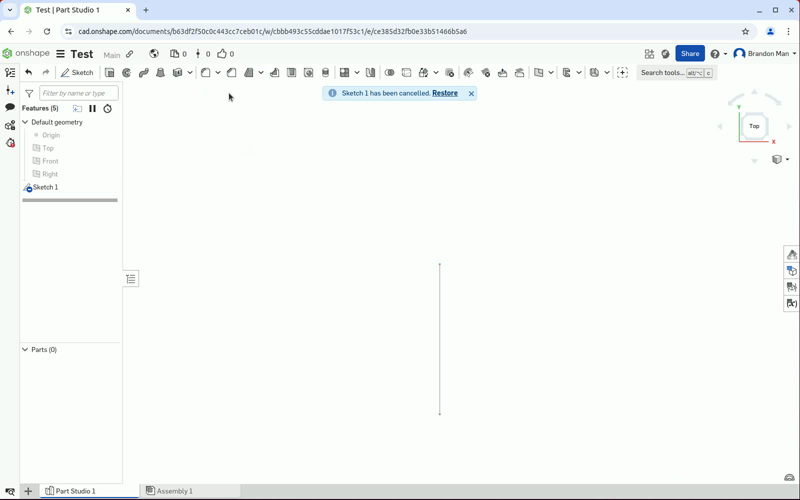
key(shift+s)
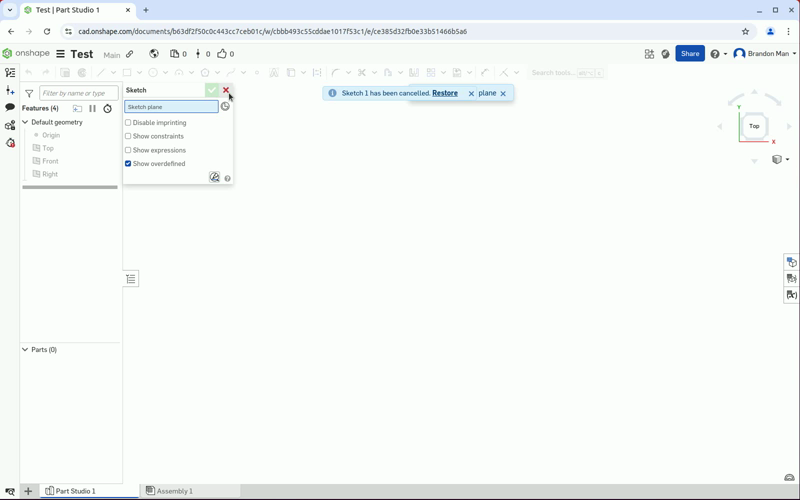
mouse_move(73, 150)
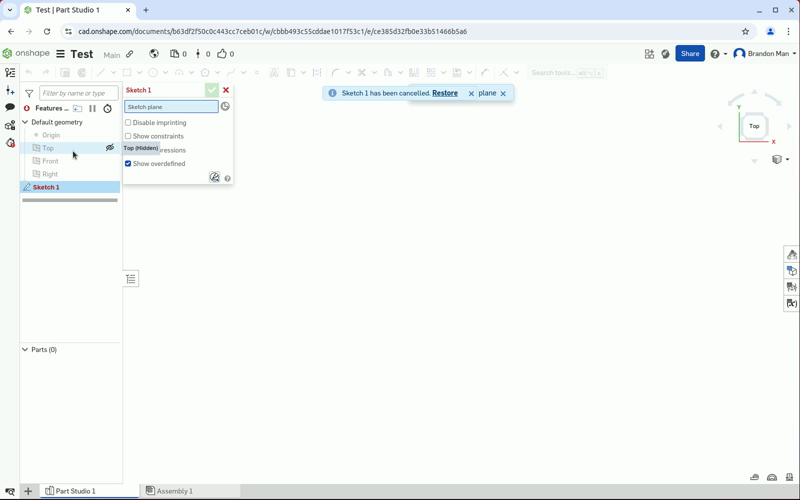
click(73, 150)
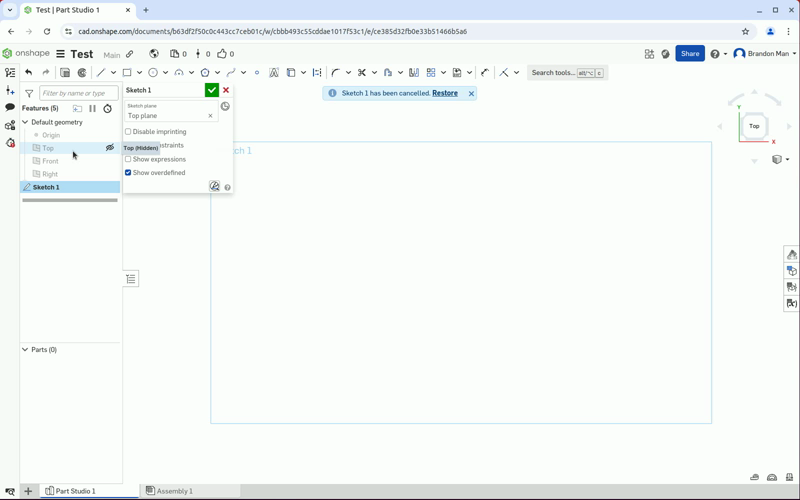
mouse_move(73, 352)
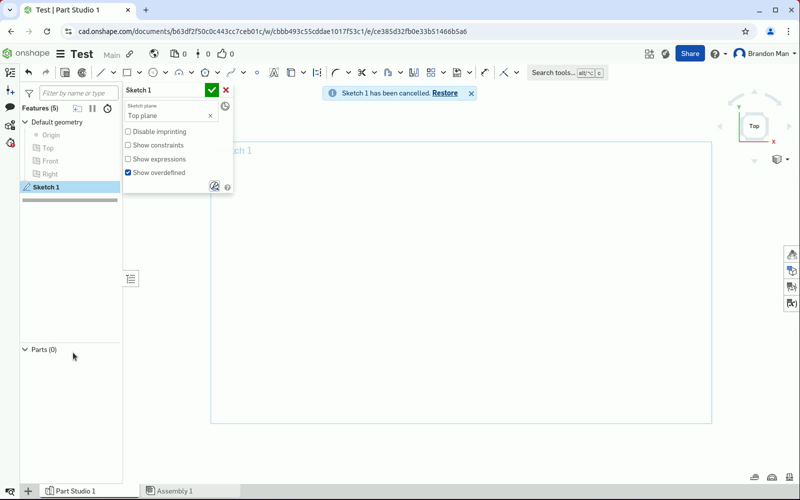
key(y)
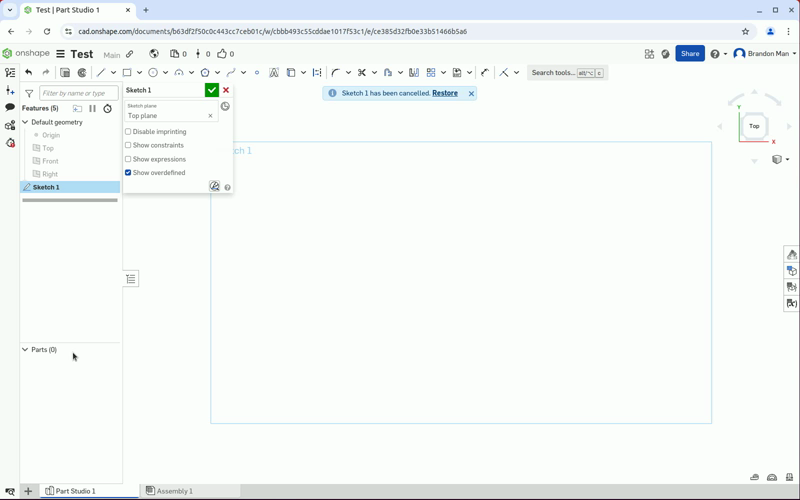
key(a)
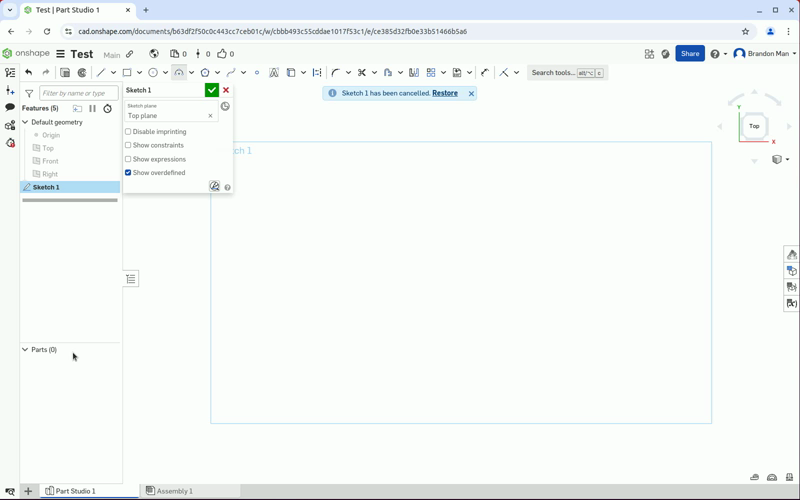
key_down(shift)
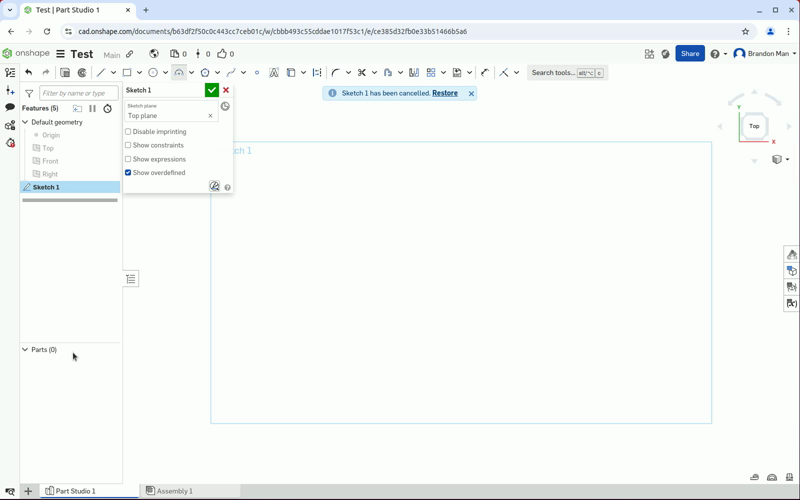
mouse_move(438, 375)
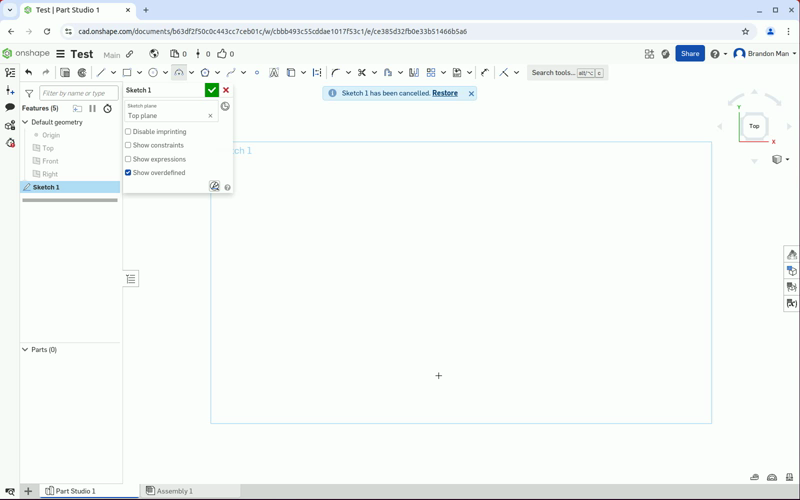
click(438, 375)
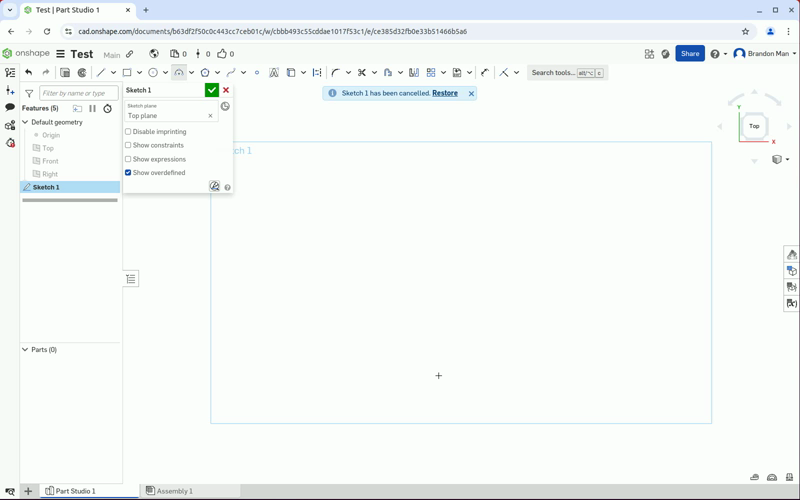
key_up(shift)
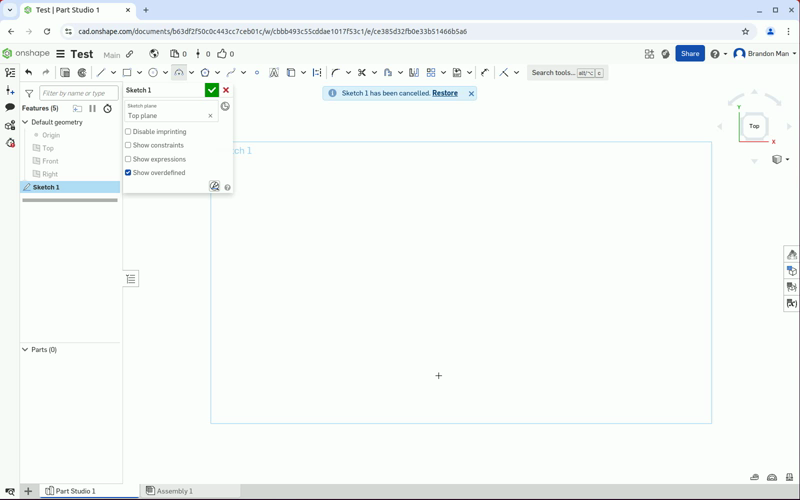
key_down(shift)
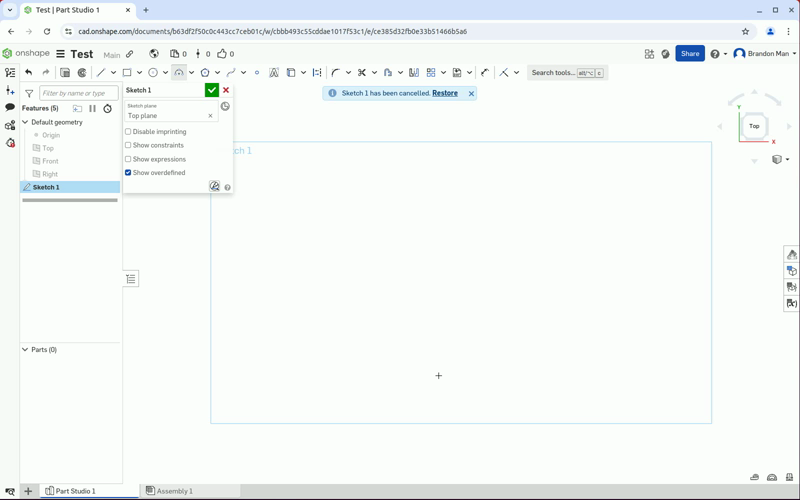
mouse_move(481, 375)
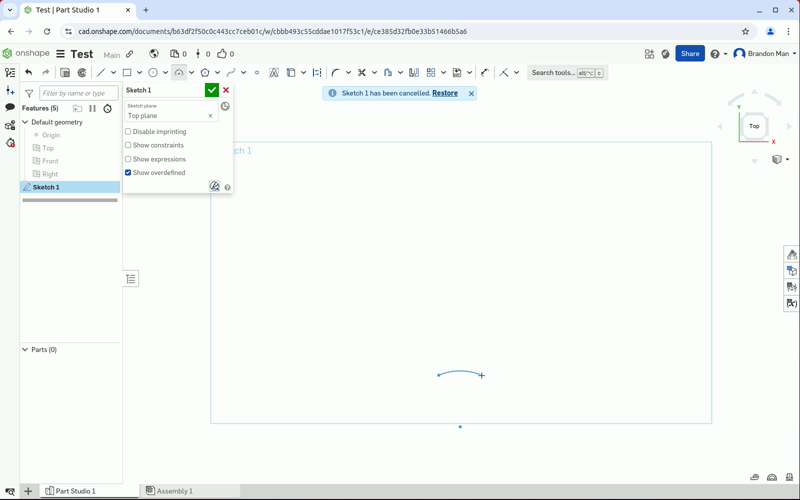
click(481, 375)
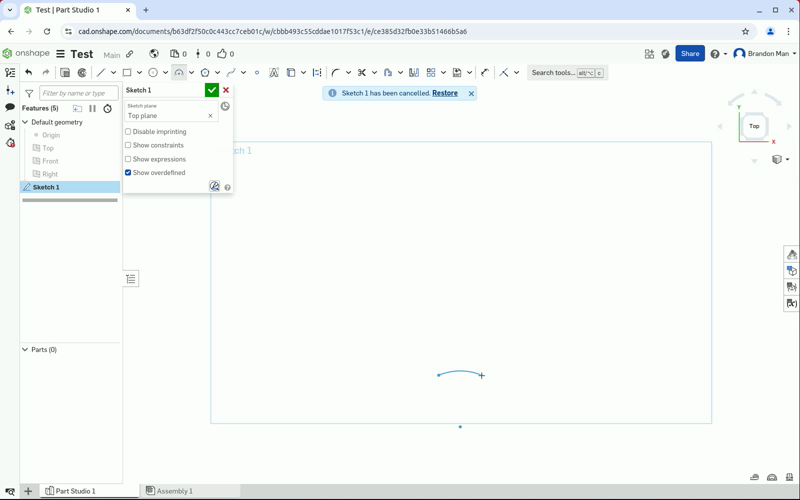
mouse_move(460, 192)
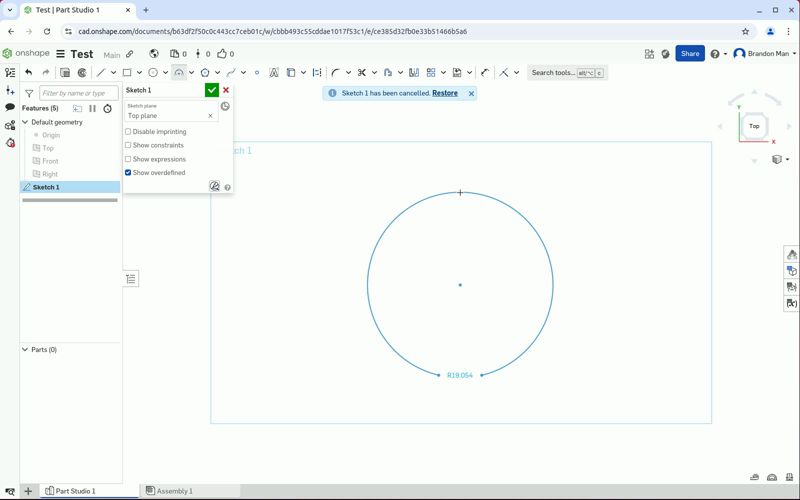
click(460, 192)
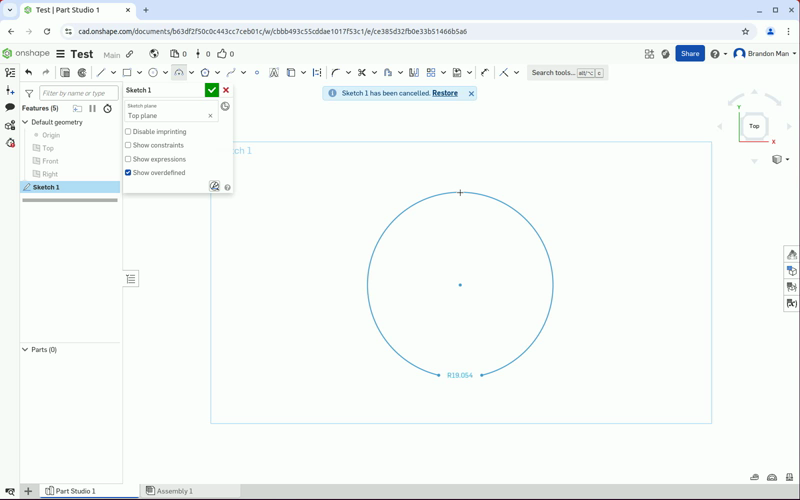
key_up(shift)
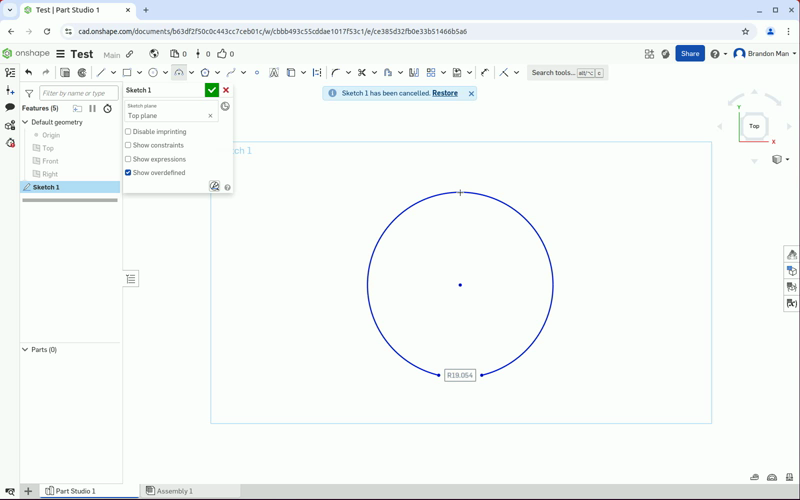
key(esc)
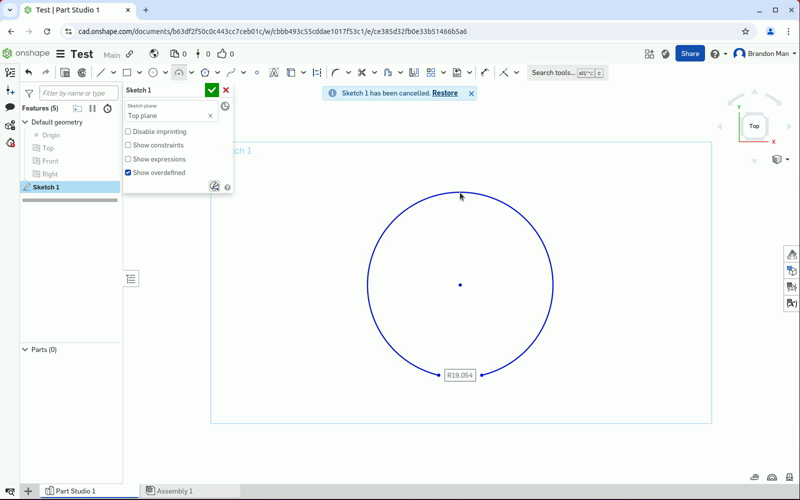
key(l)
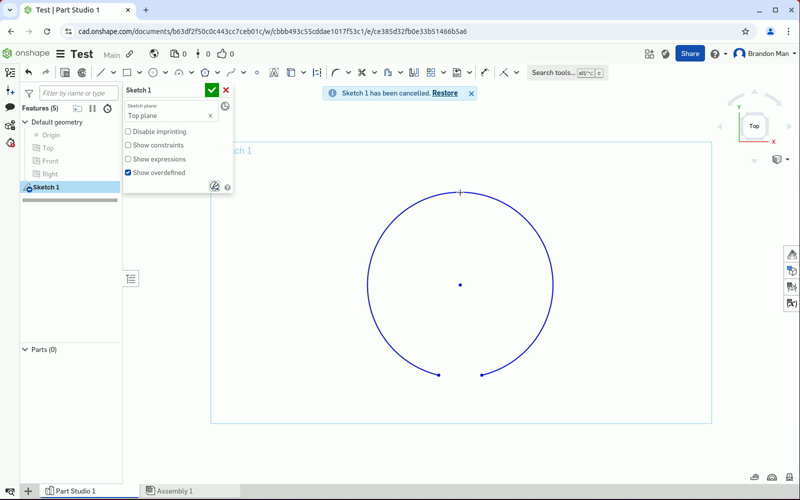
mouse_move(481, 375)
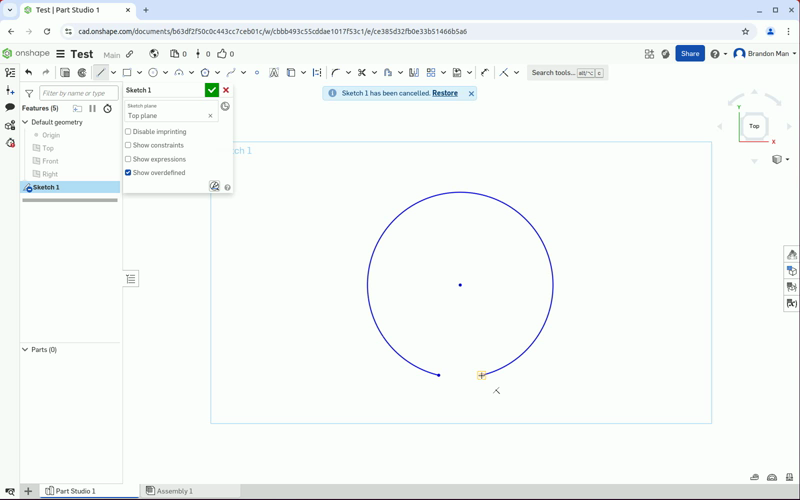
click(481, 375)
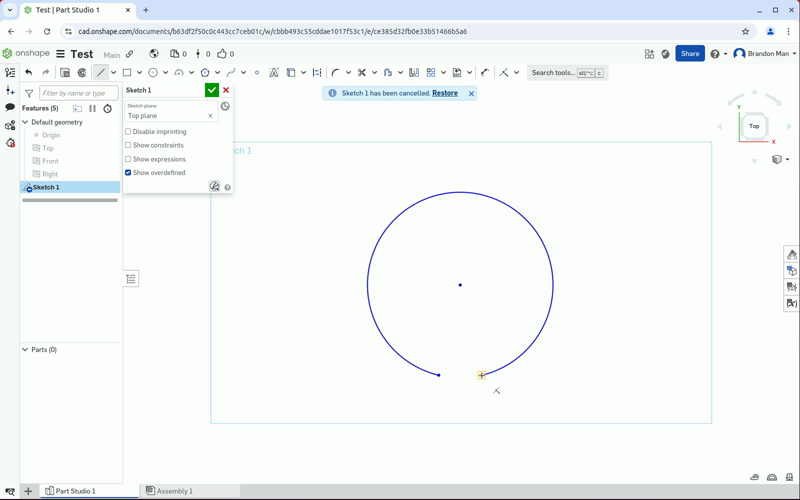
key_down(shift)
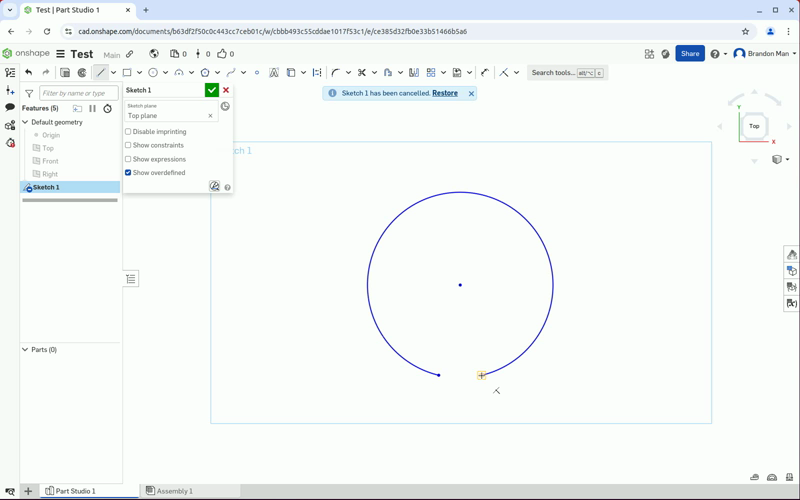
mouse_move(481, 303)
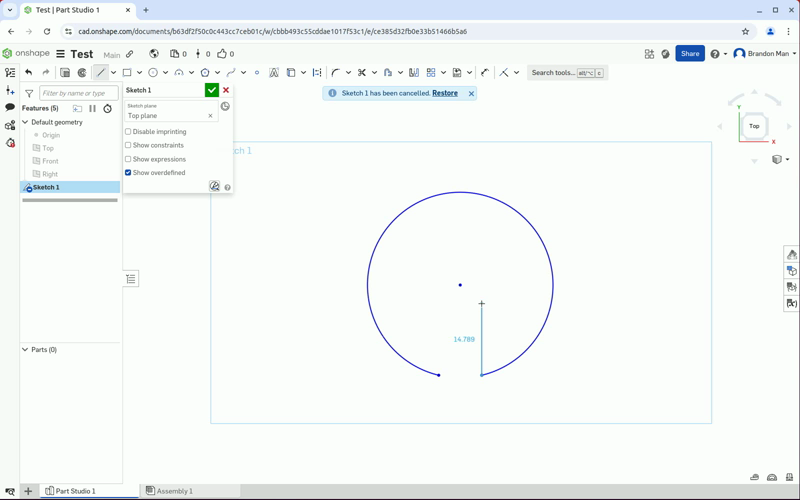
click(481, 303)
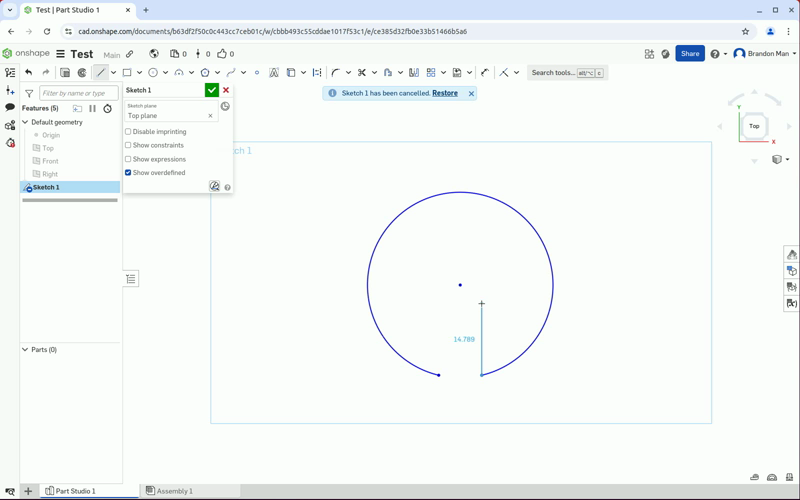
key_up(shift)
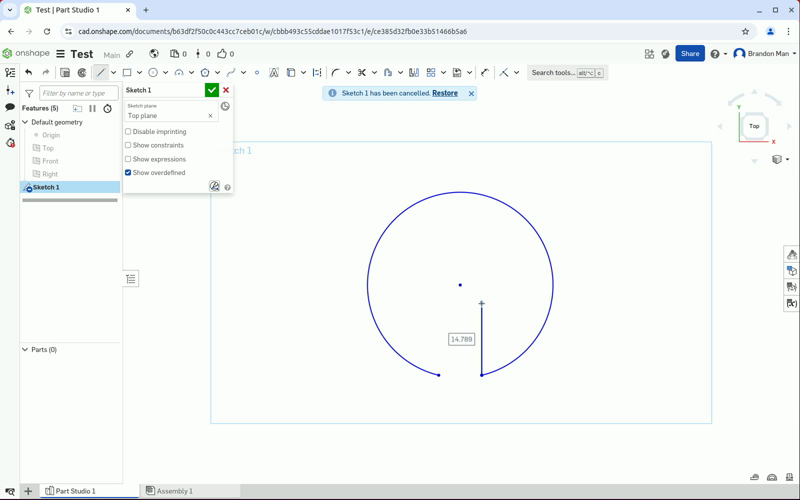
key(esc)
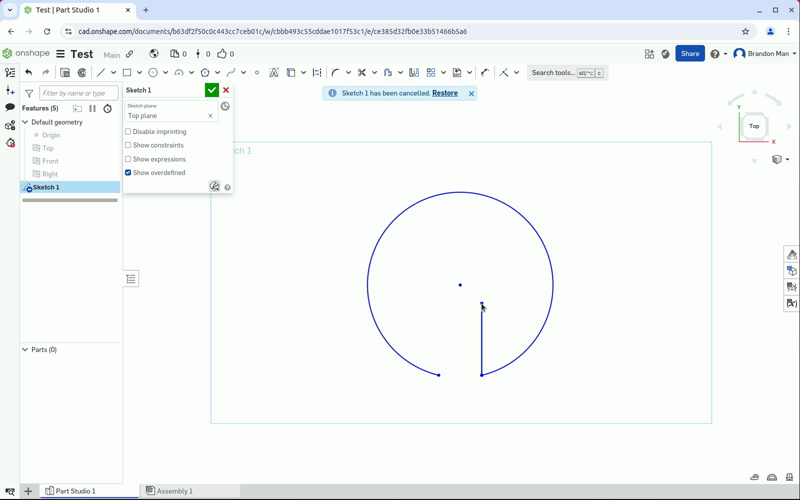
key(a)
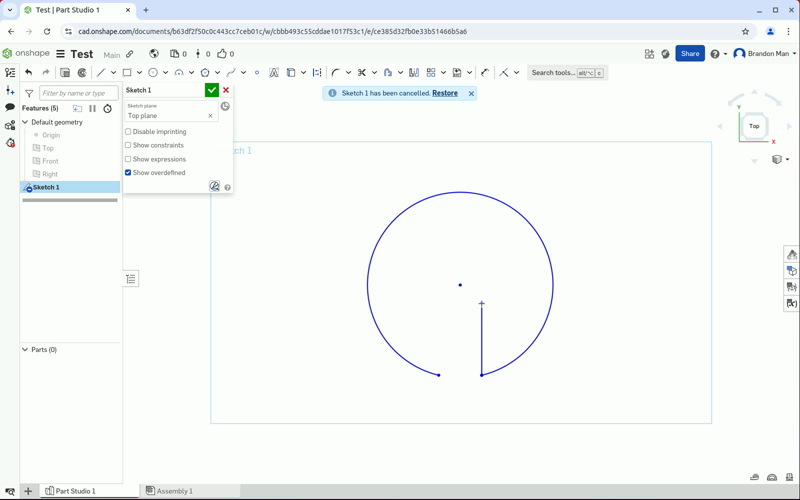
mouse_move(481, 303)
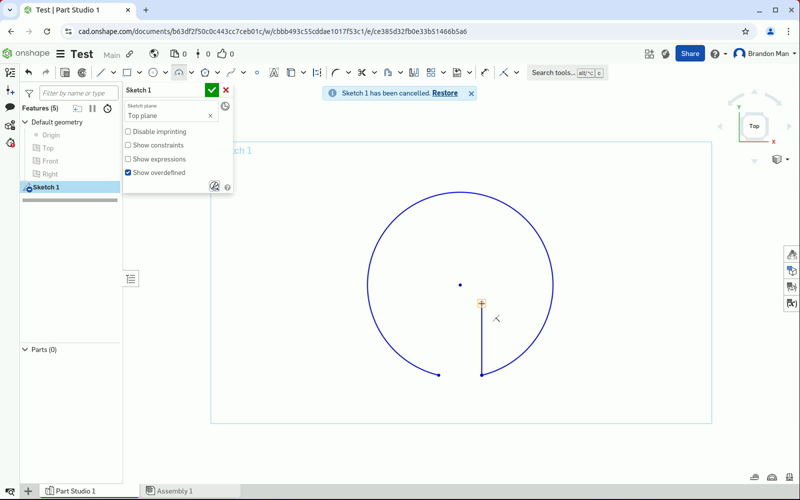
click(481, 303)
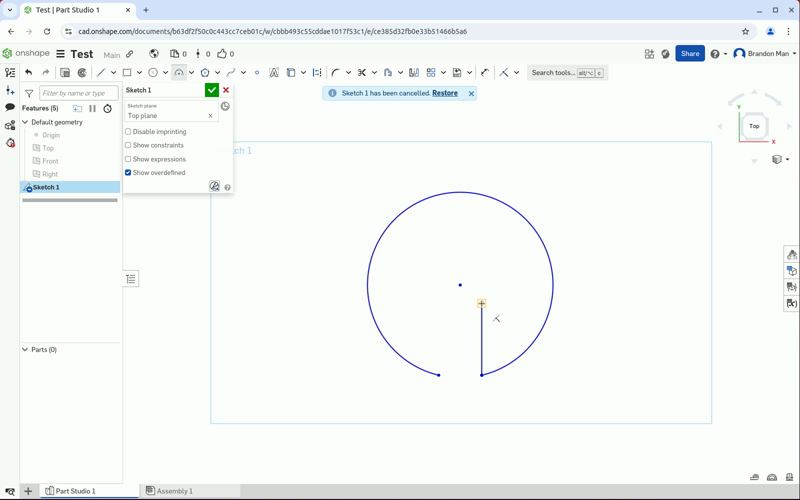
key_down(shift)
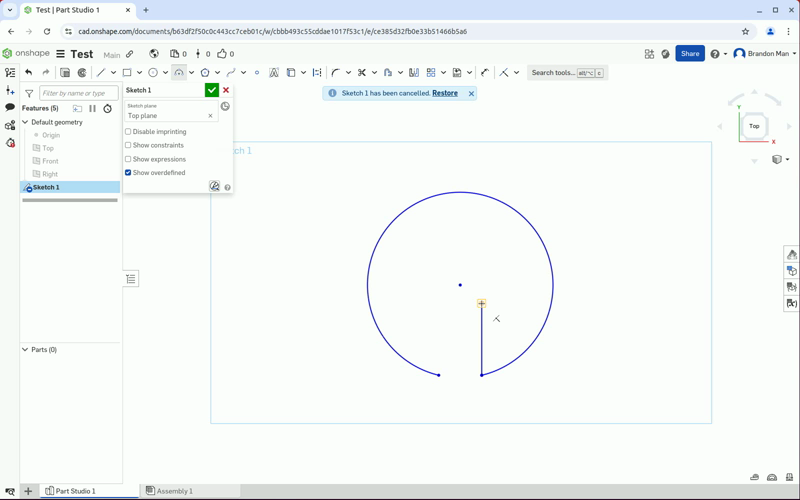
mouse_move(438, 303)
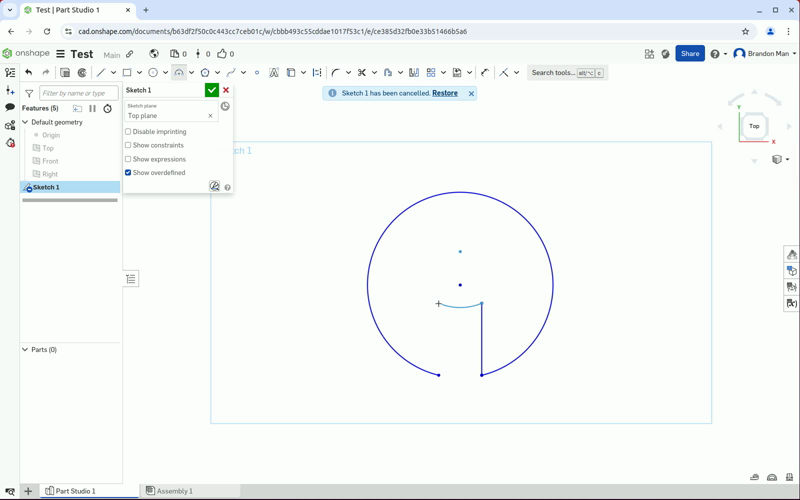
click(438, 303)
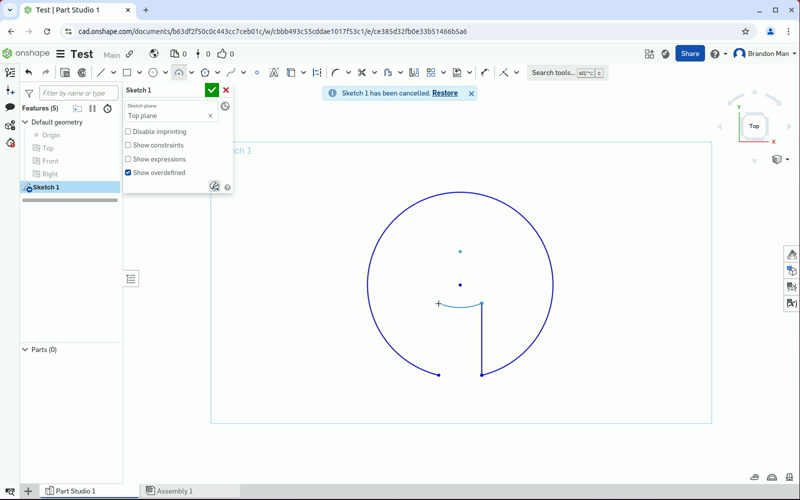
mouse_move(460, 254)
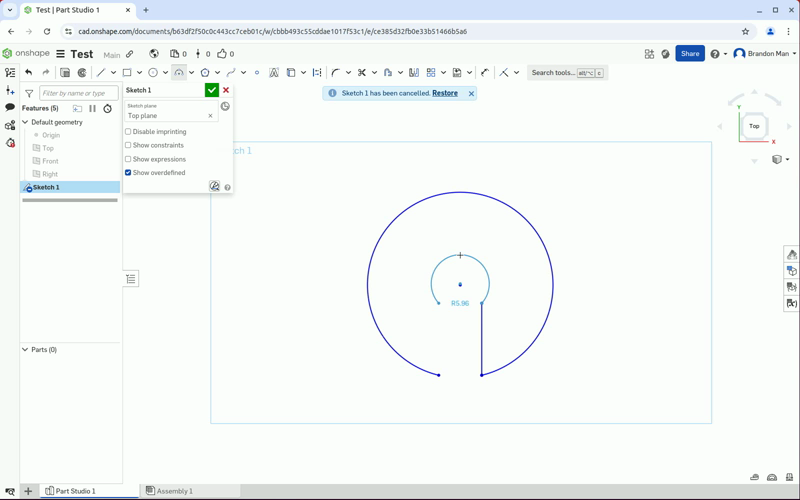
click(460, 254)
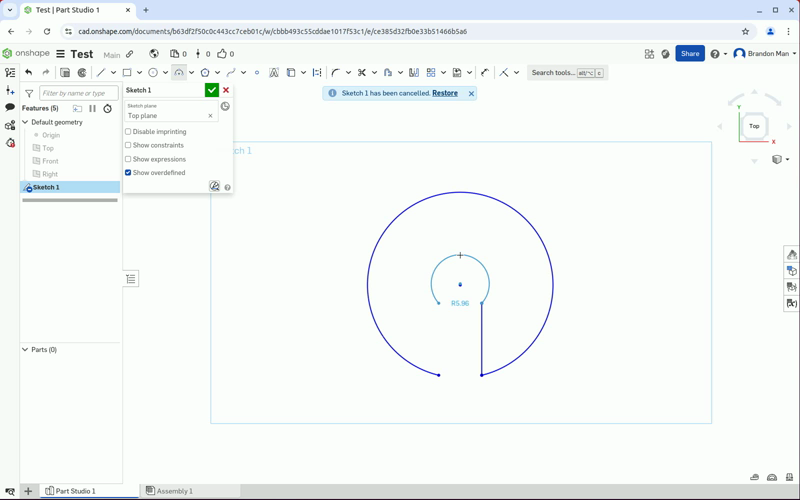
key_up(shift)
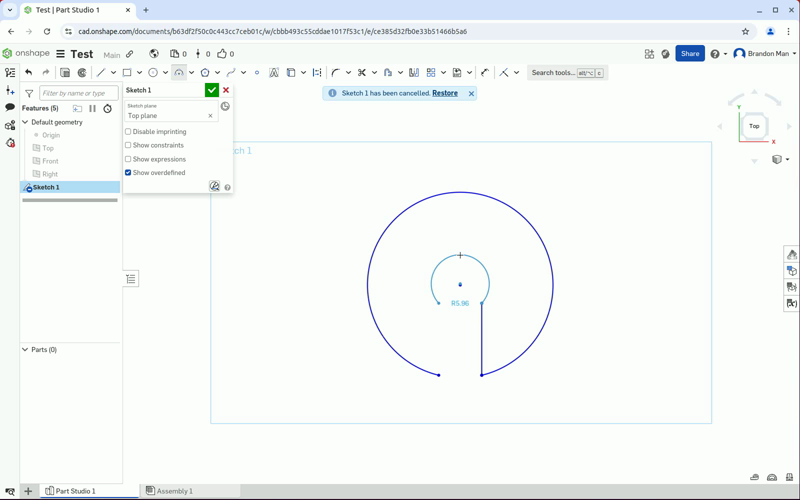
key(esc)
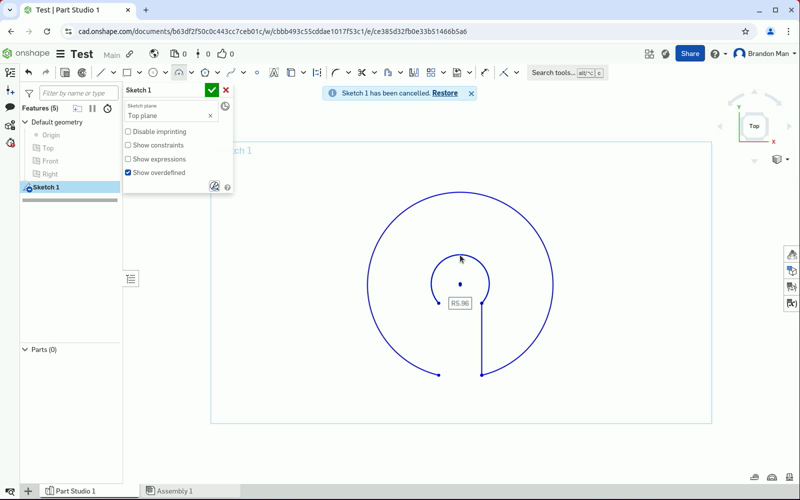
key(l)
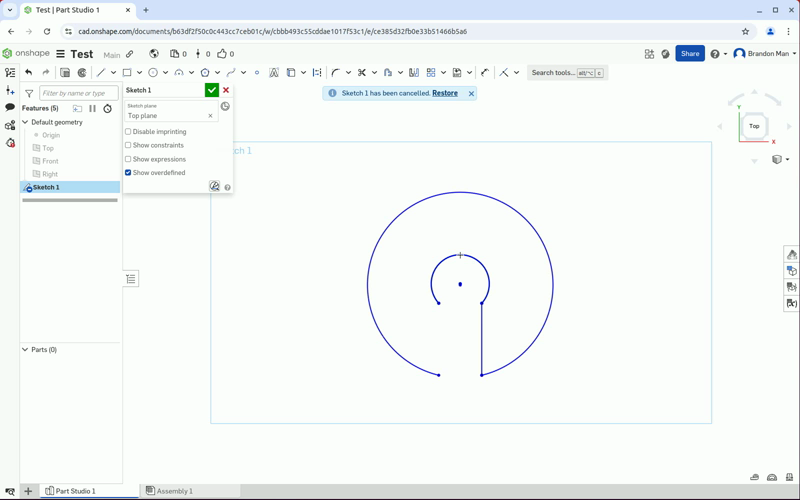
mouse_move(438, 303)
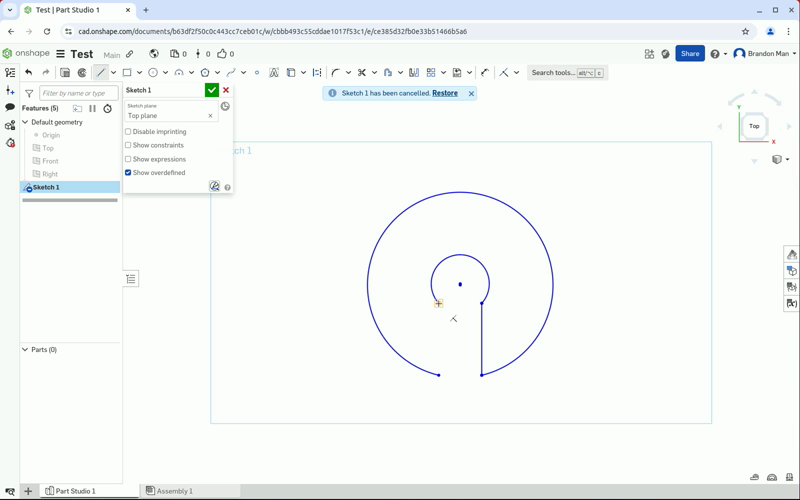
click(438, 303)
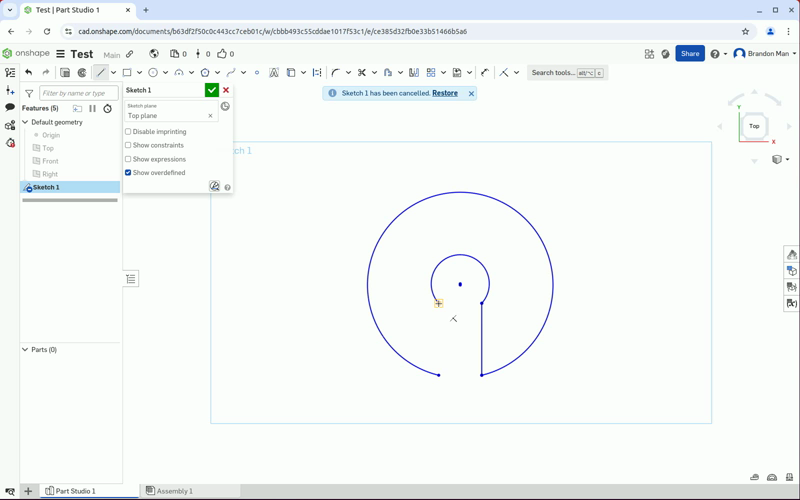
key_down(shift)
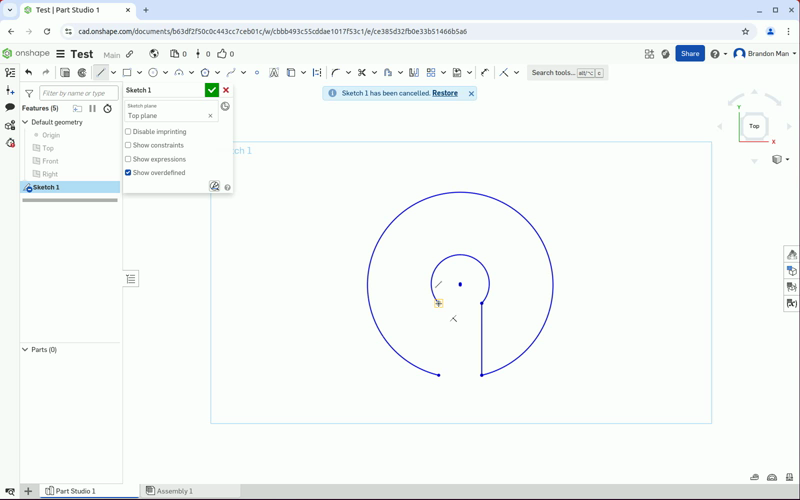
mouse_move(438, 375)
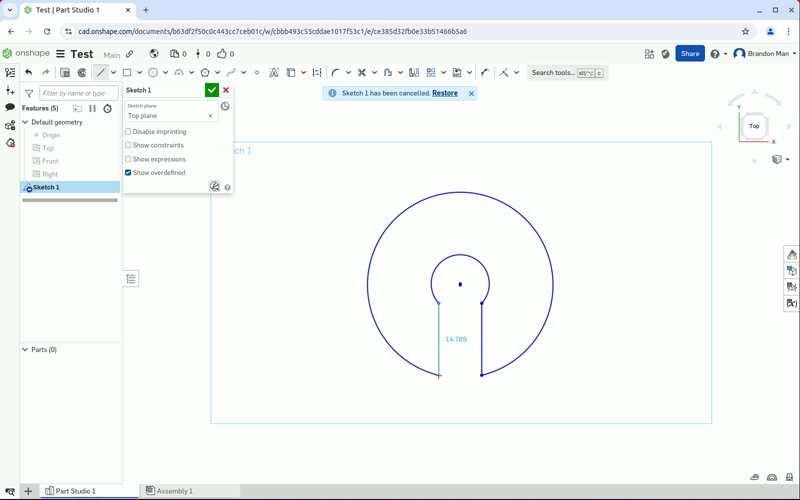
key_up(shift)
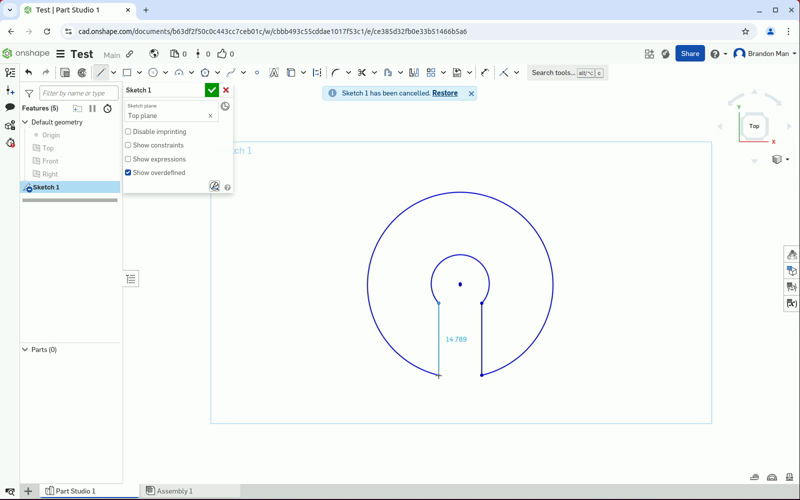
click(438, 375)
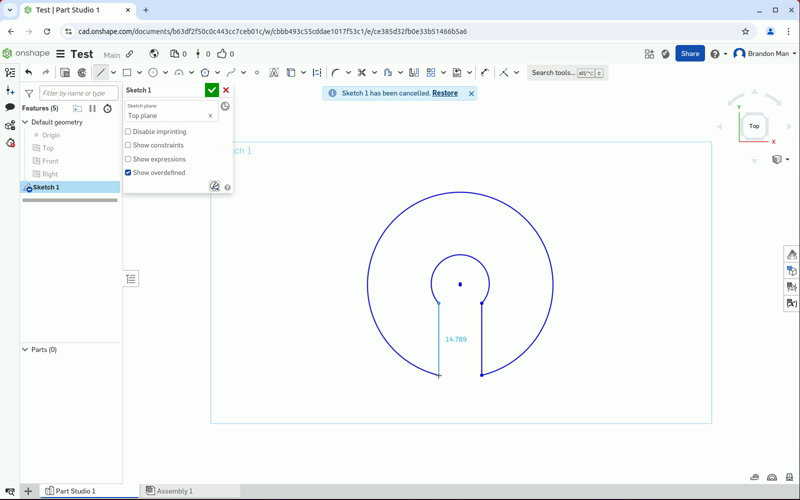
key(esc)
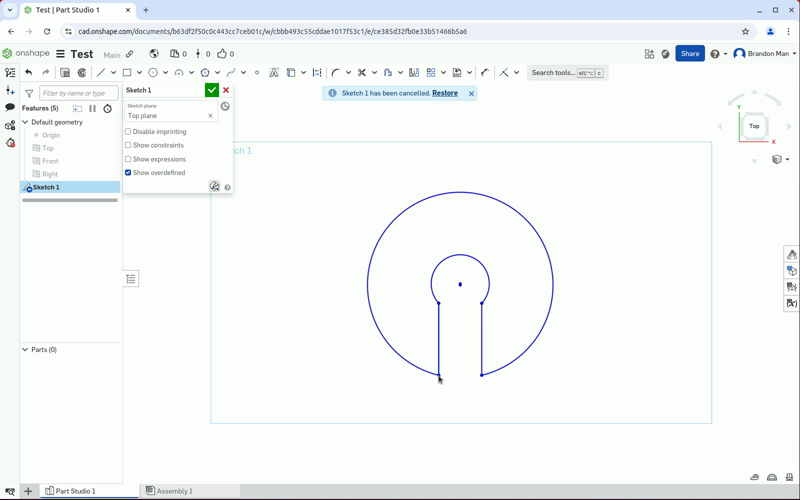
mouse_move(506, 263)
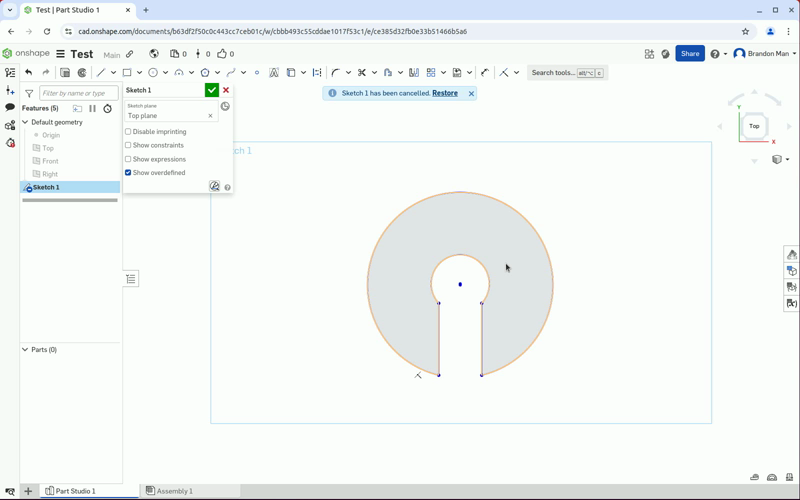
click(506, 263)
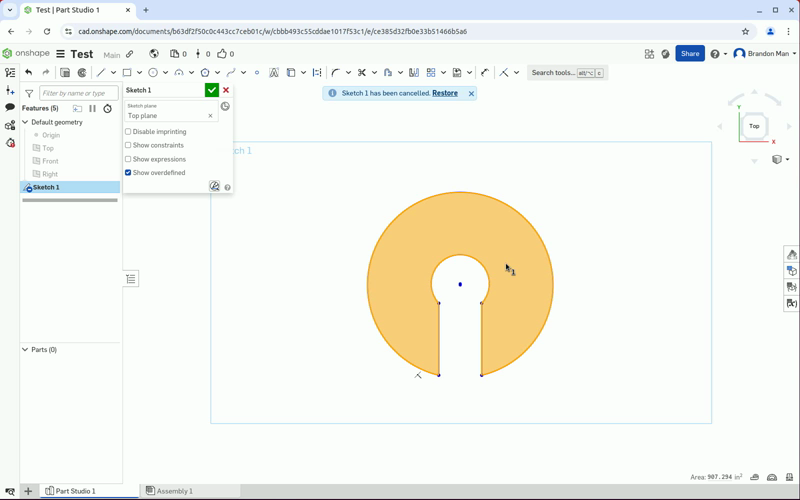
mouse_move(73, 352)
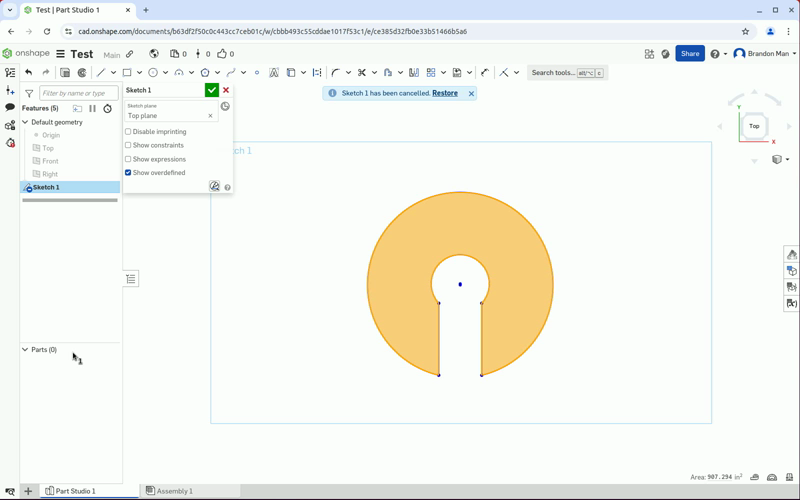
key(shift+y)
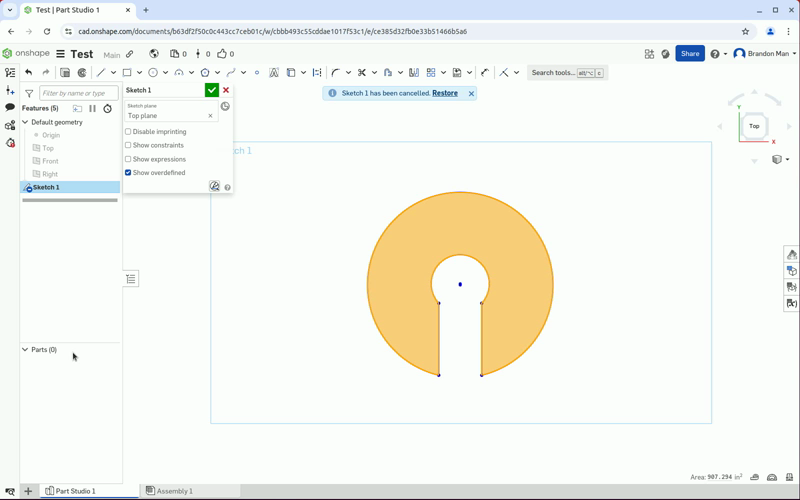
key(shift+e)
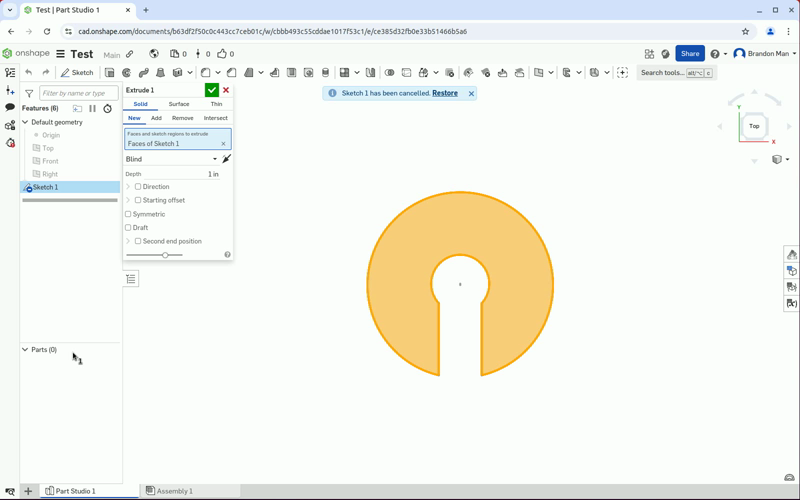
mouse_move(143, 106)
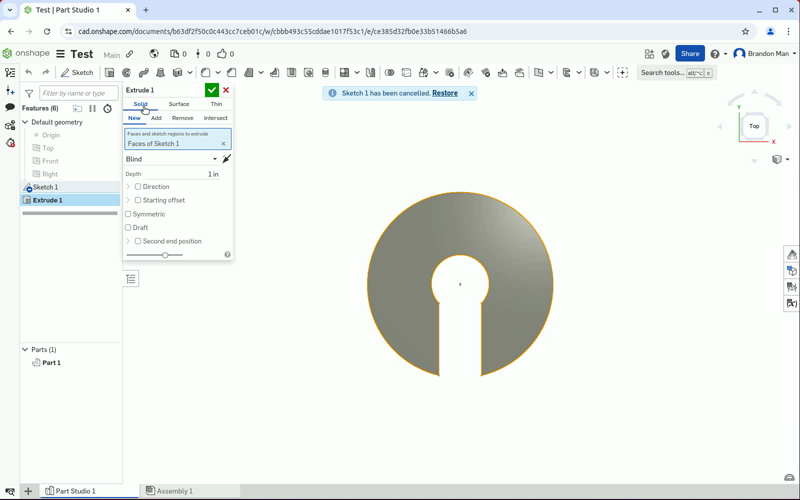
click(143, 106)
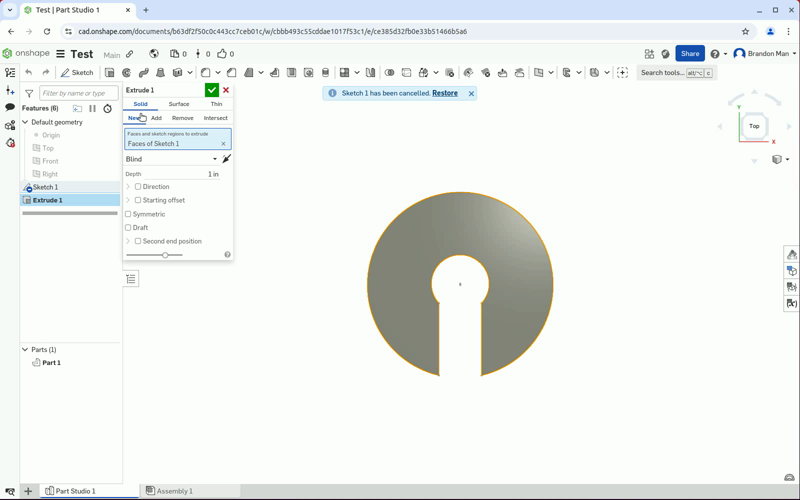
mouse_move(137, 120)
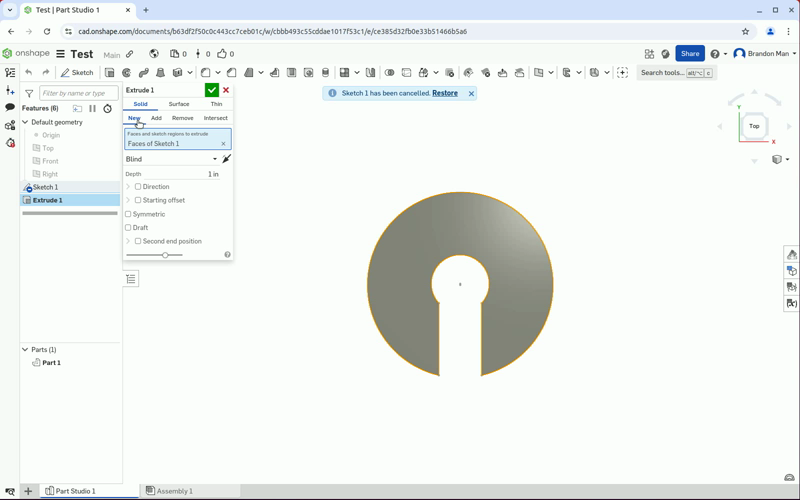
click(137, 120)
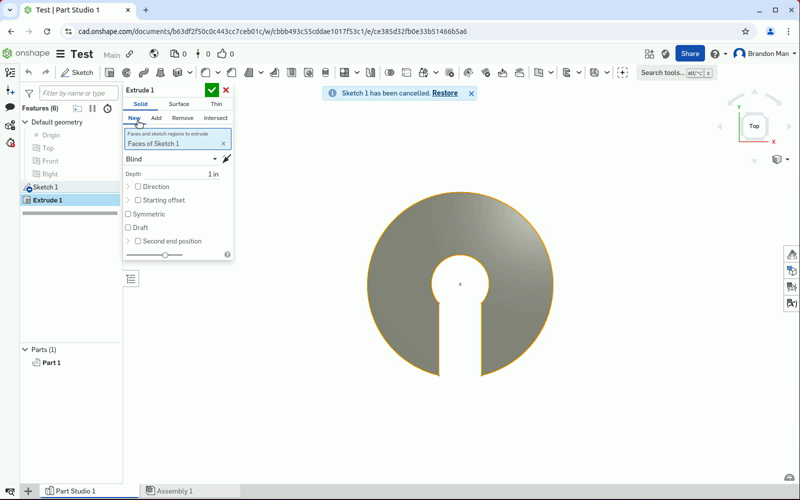
key(tab, 4)
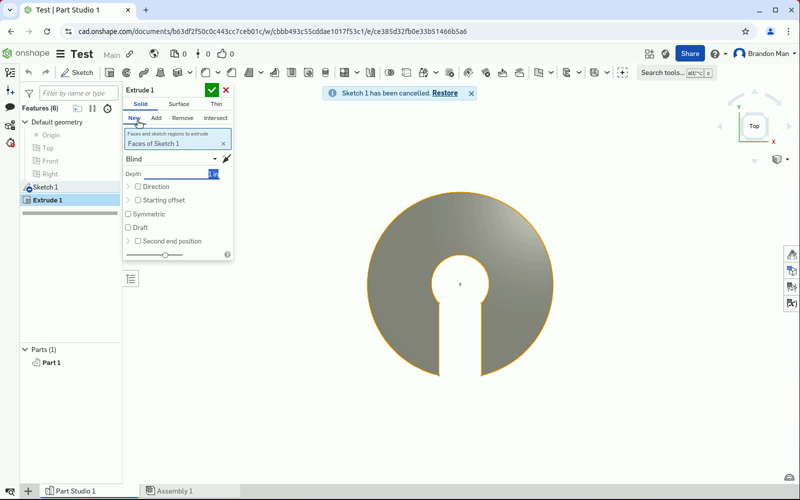
text(11.073)
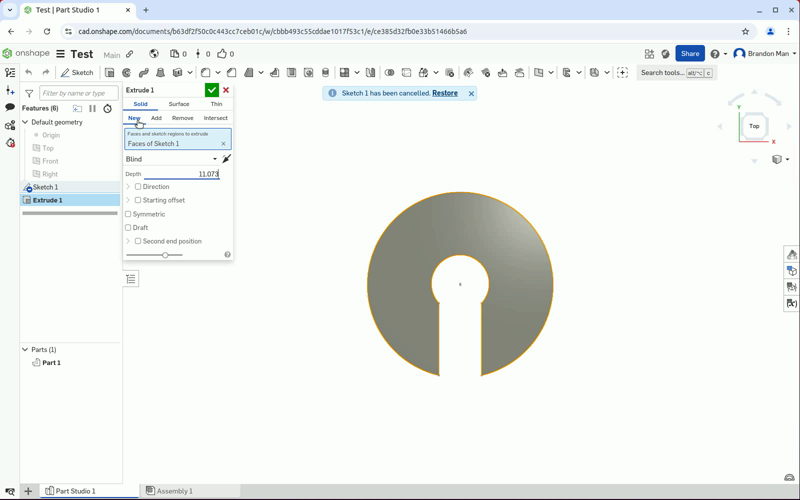
key(enter)
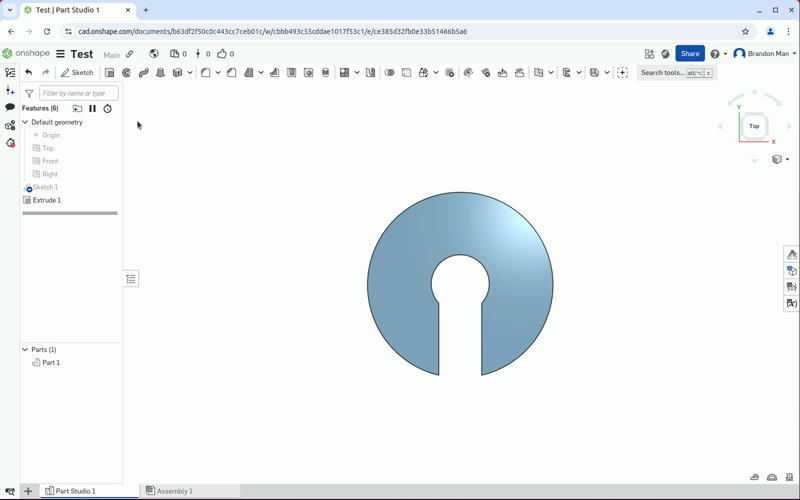
key(shift+h)
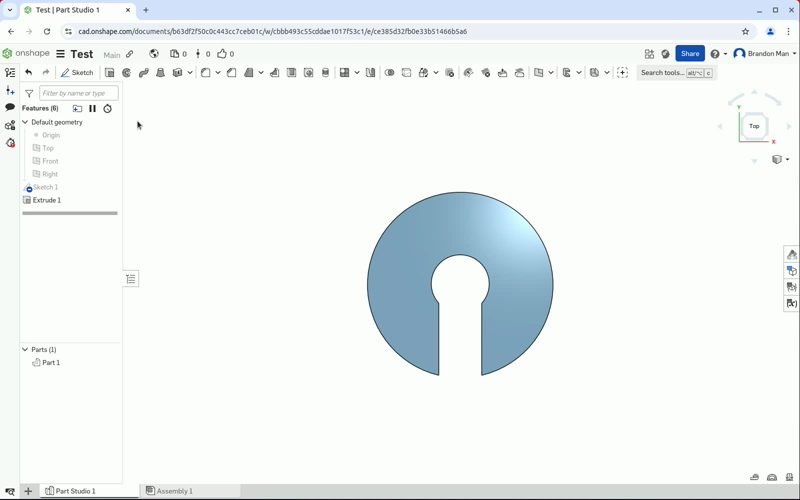
key(shift+h)
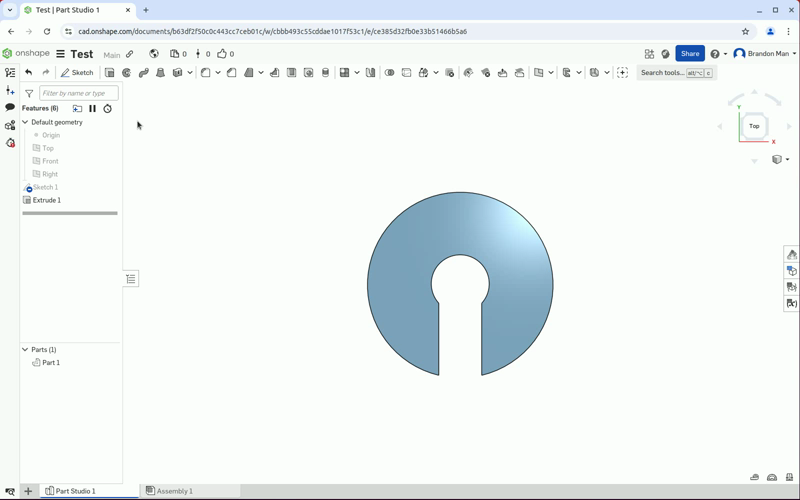
mouse_move(73, 189)
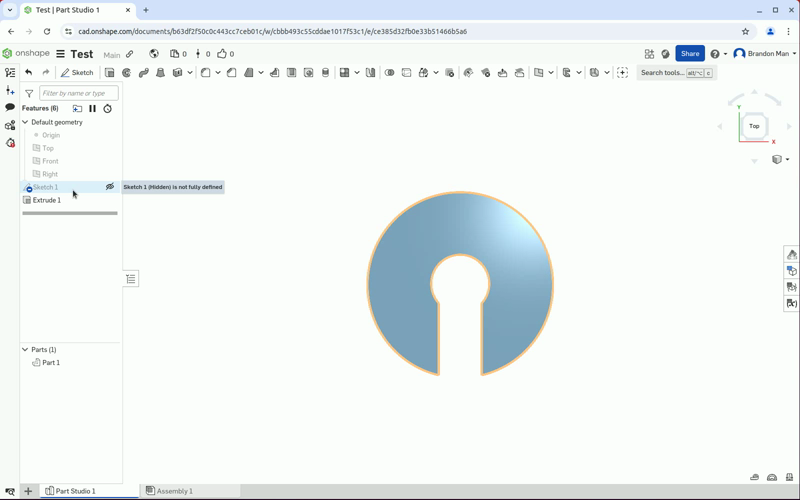
click(73, 189)
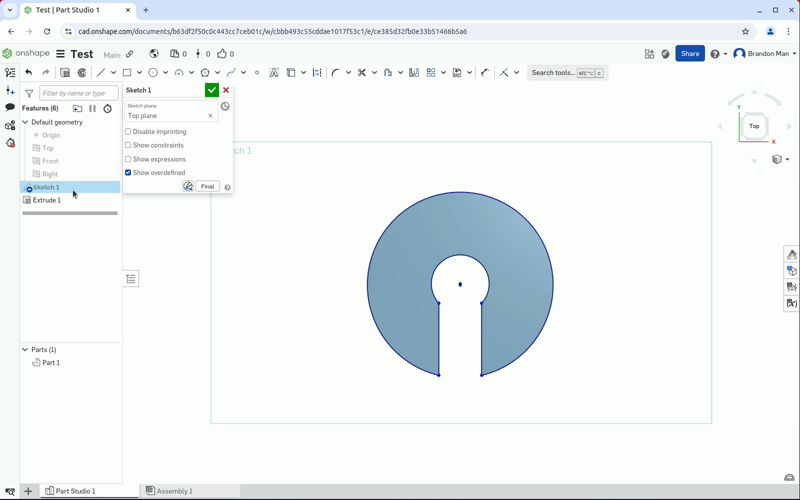
mouse_move(229, 92)
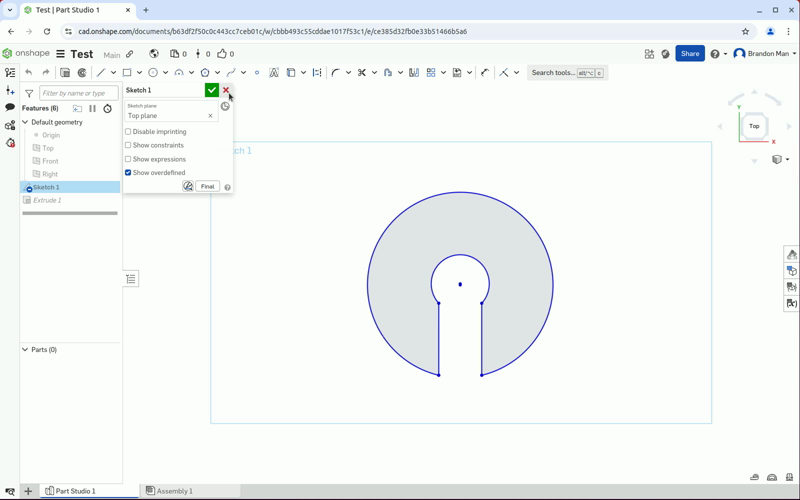
click(229, 92)
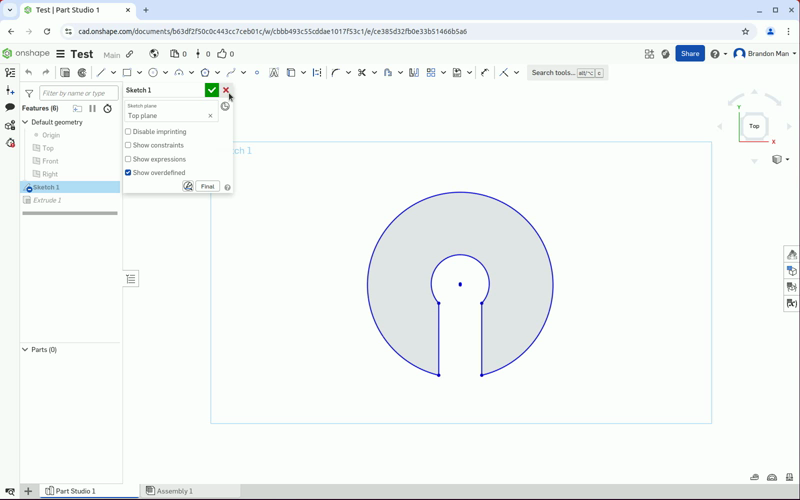
key(shift+s)
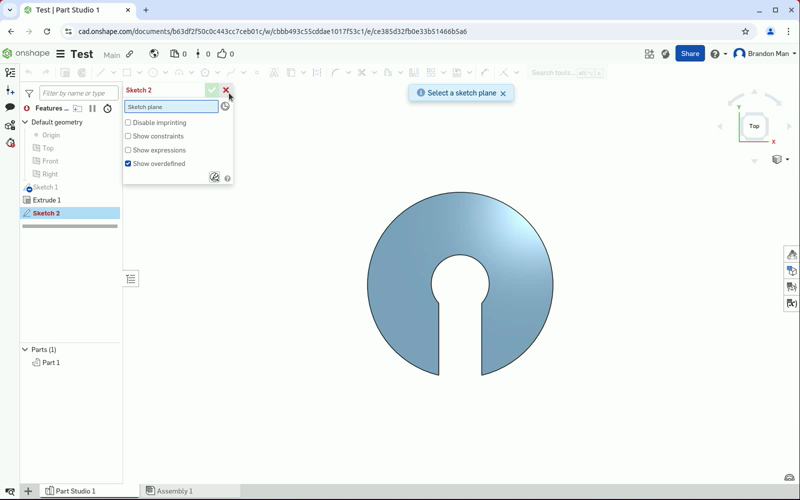
mouse_move(73, 150)
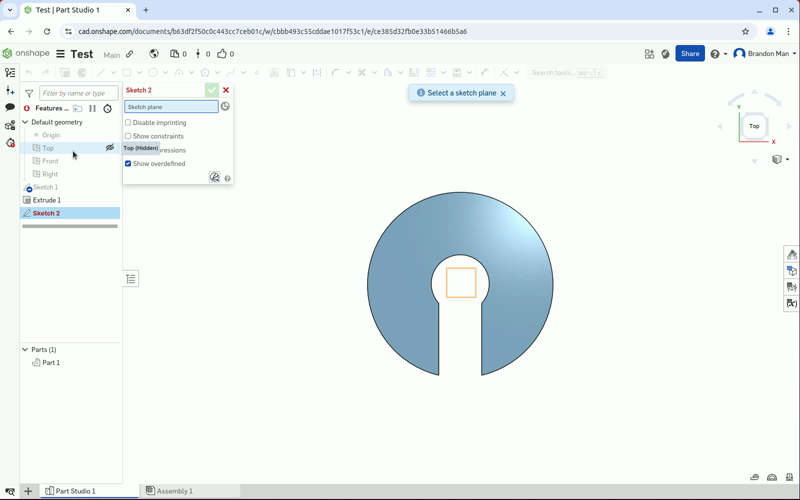
click(73, 150)
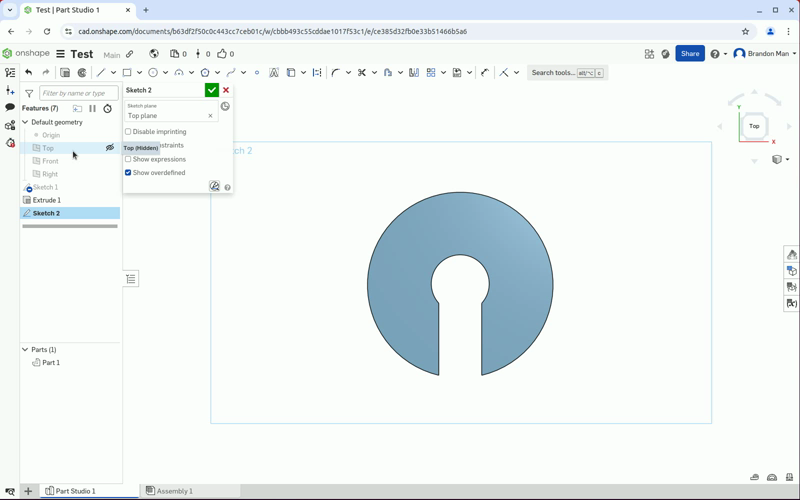
mouse_move(73, 352)
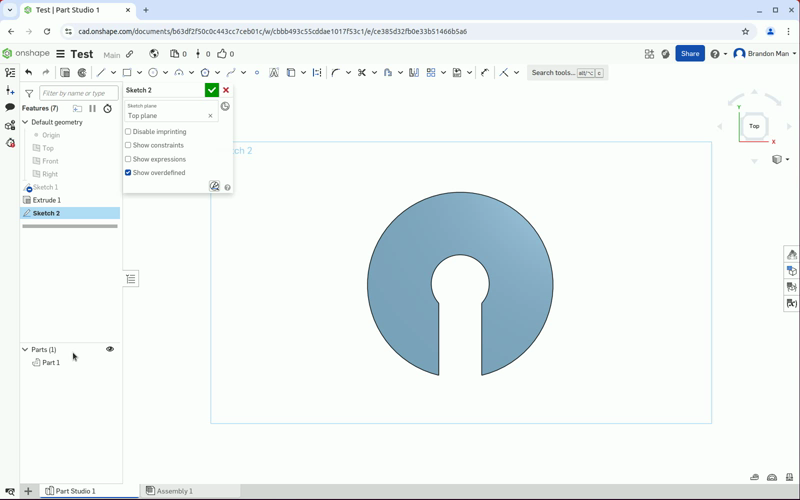
key(y)
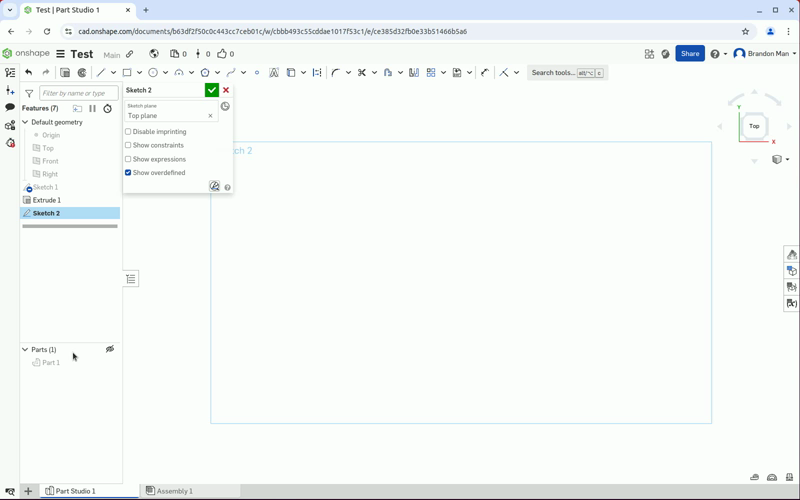
key(a)
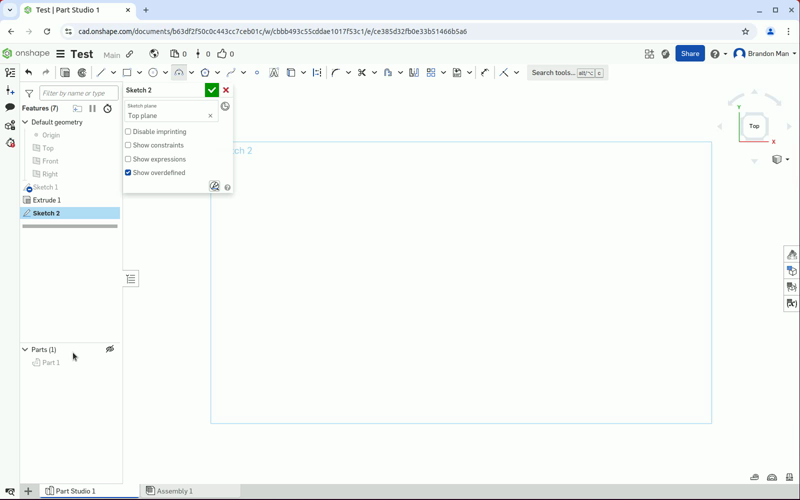
key_down(shift)
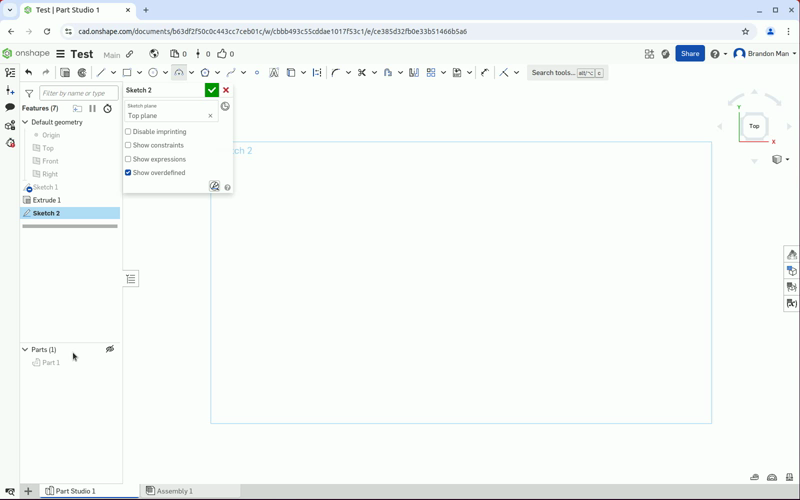
mouse_move(438, 393)
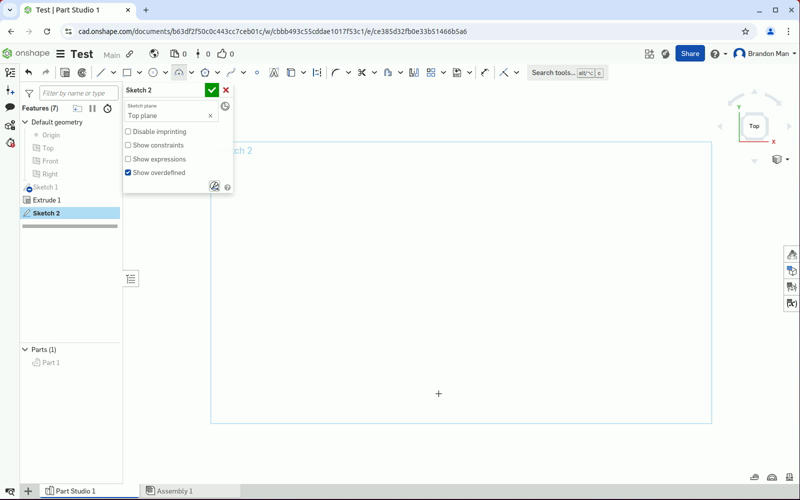
click(438, 393)
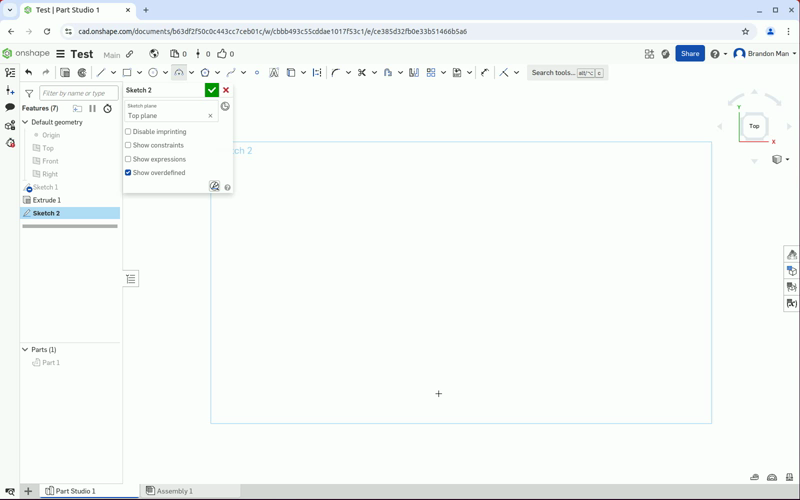
key_up(shift)
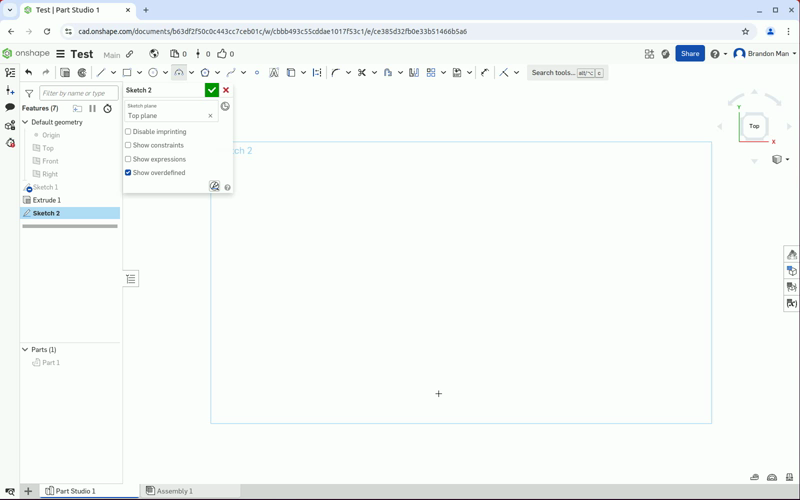
key_down(shift)
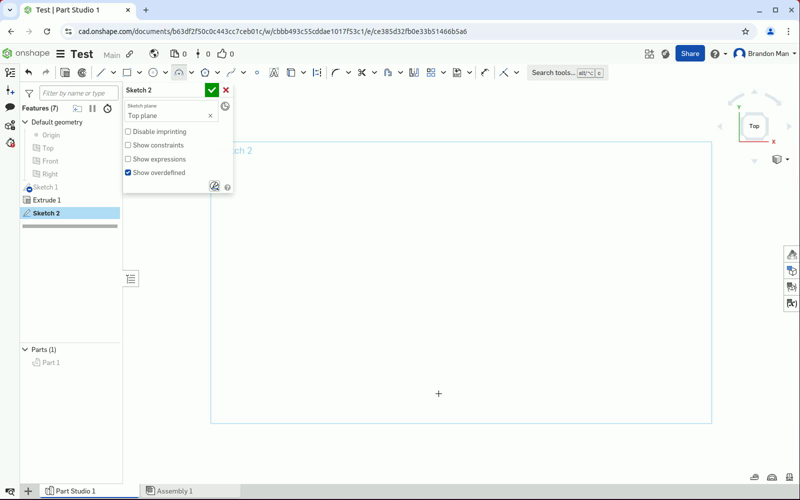
mouse_move(483, 393)
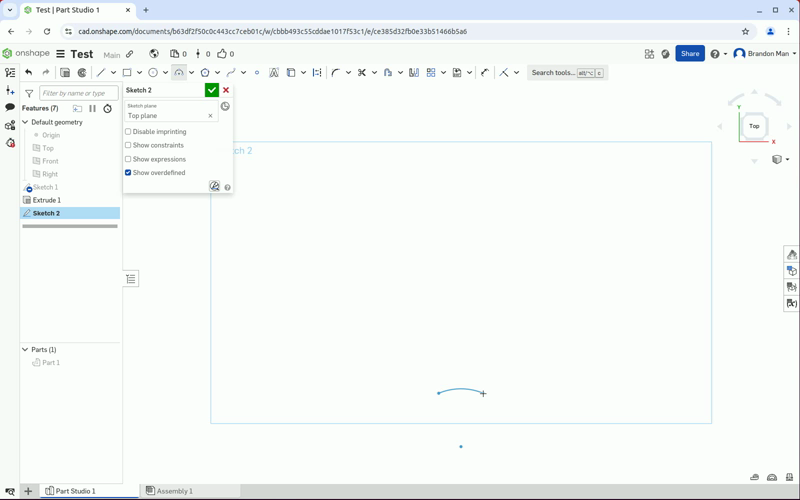
click(483, 393)
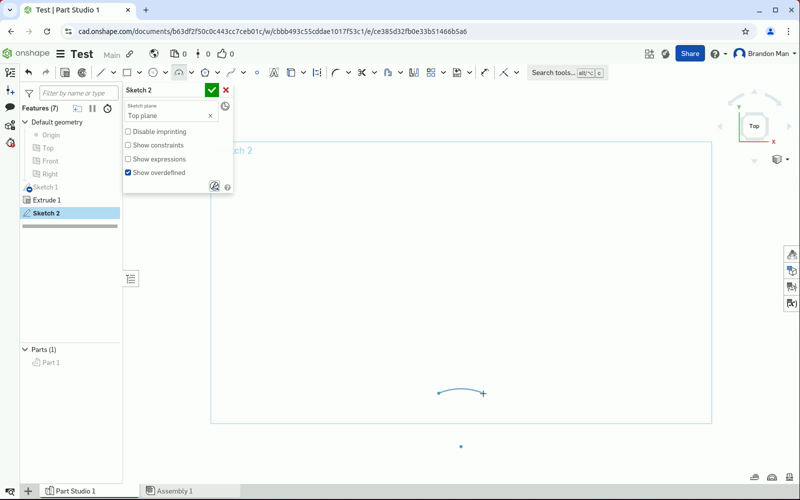
mouse_move(460, 168)
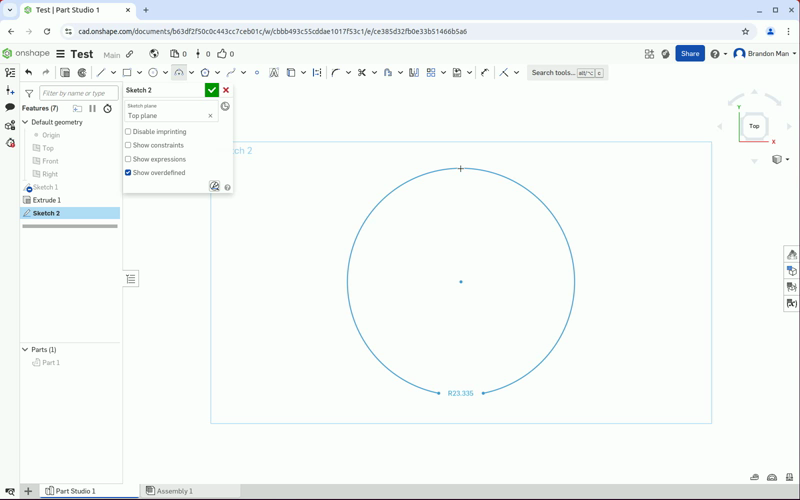
click(460, 168)
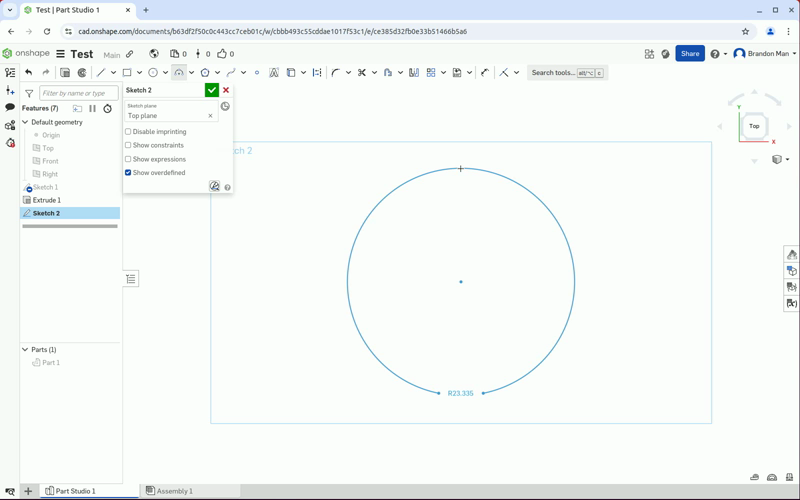
key_up(shift)
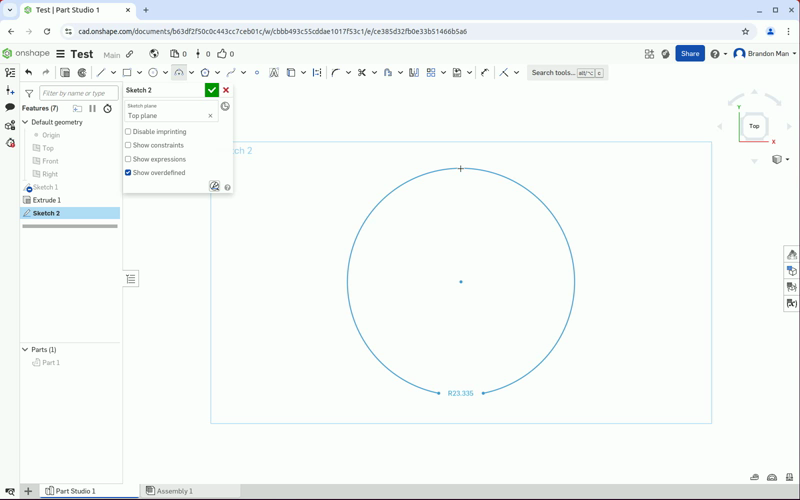
key(esc)
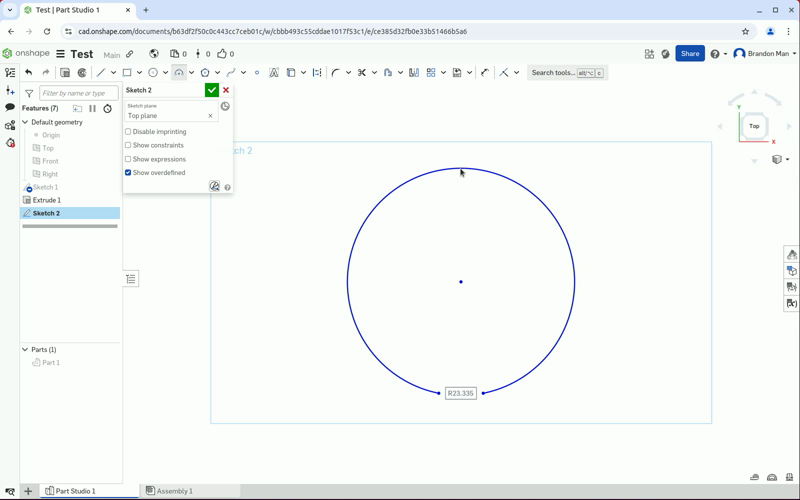
key(l)
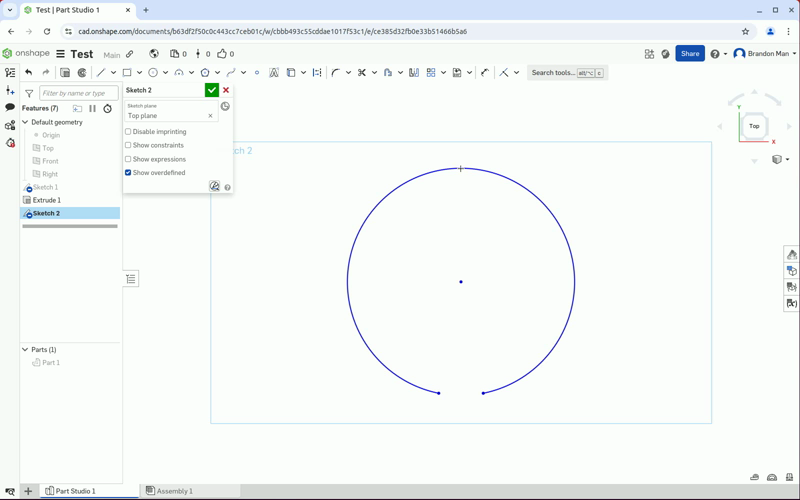
mouse_move(483, 393)
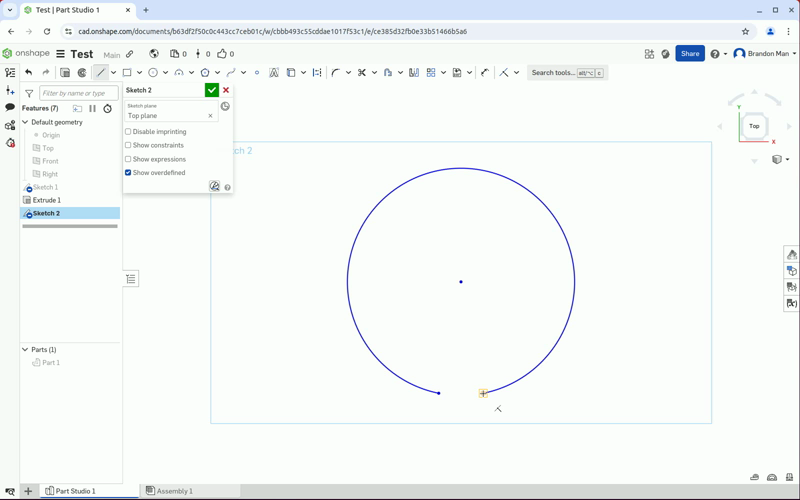
click(483, 393)
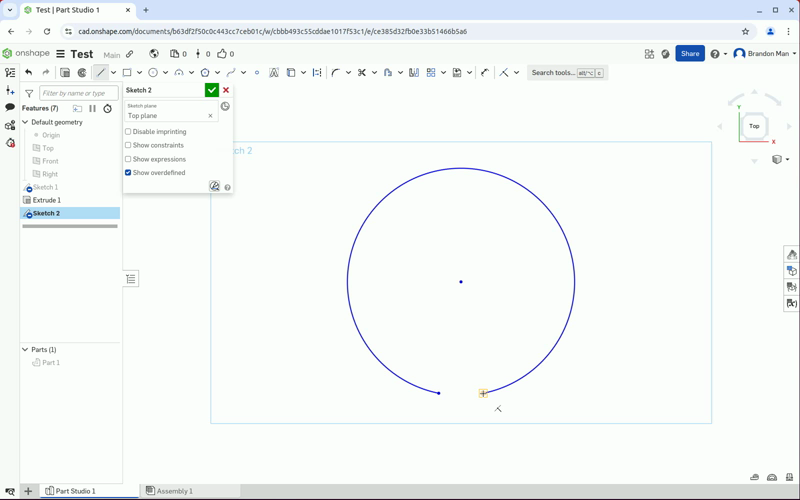
key_down(shift)
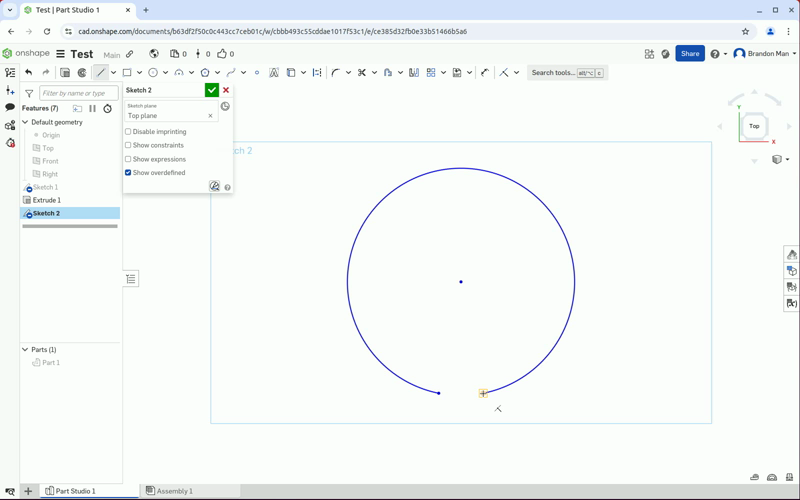
mouse_move(513, 393)
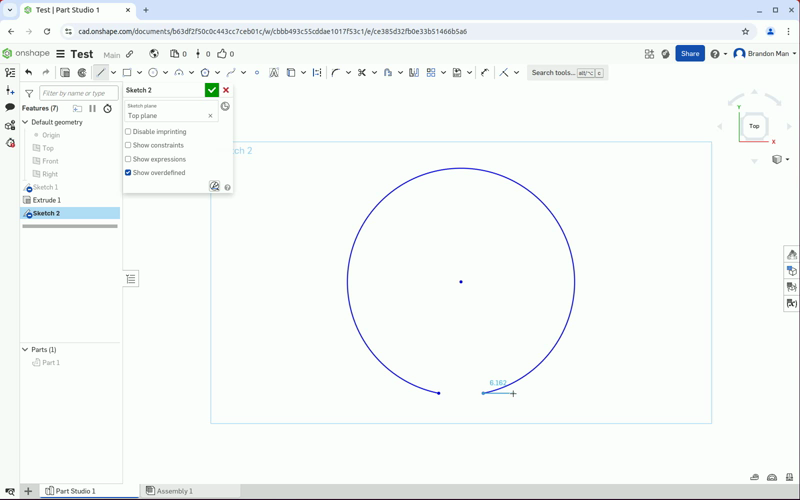
mouse_move(483, 374)
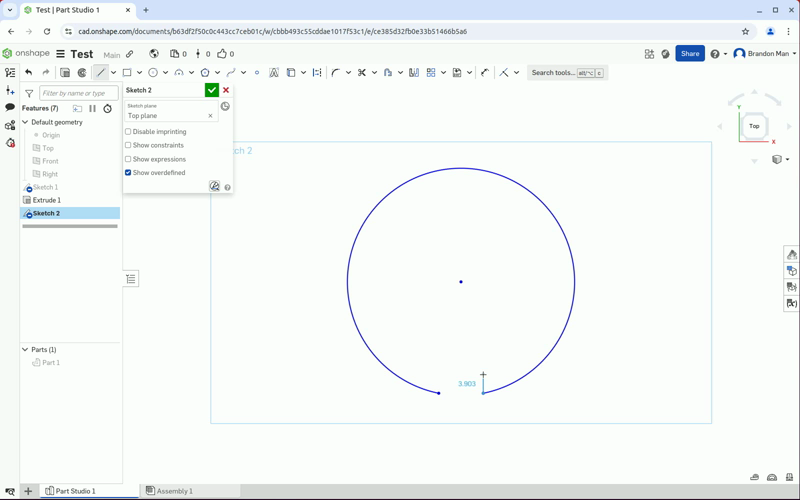
click(483, 374)
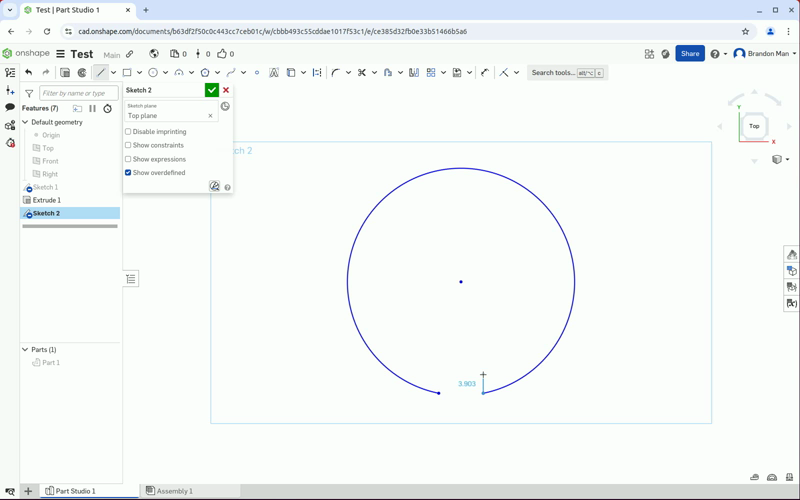
key_up(shift)
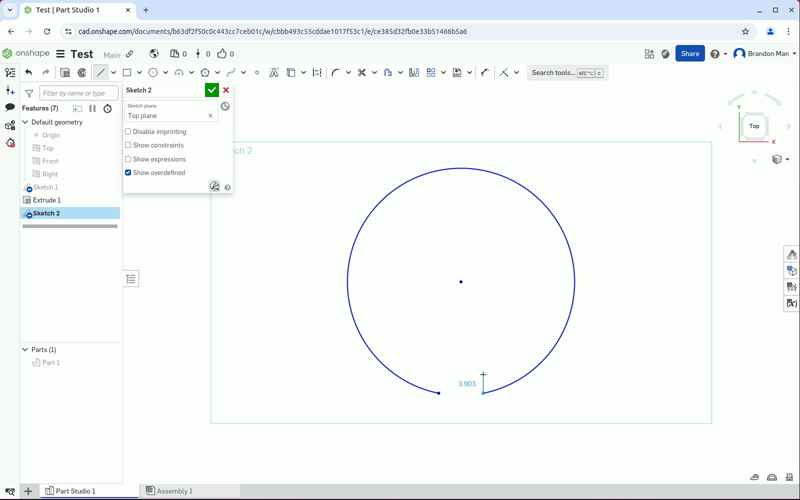
key(esc)
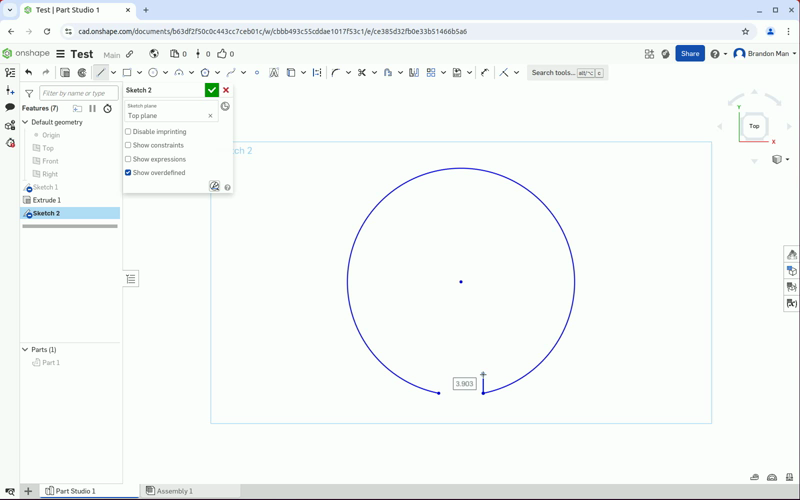
key(a)
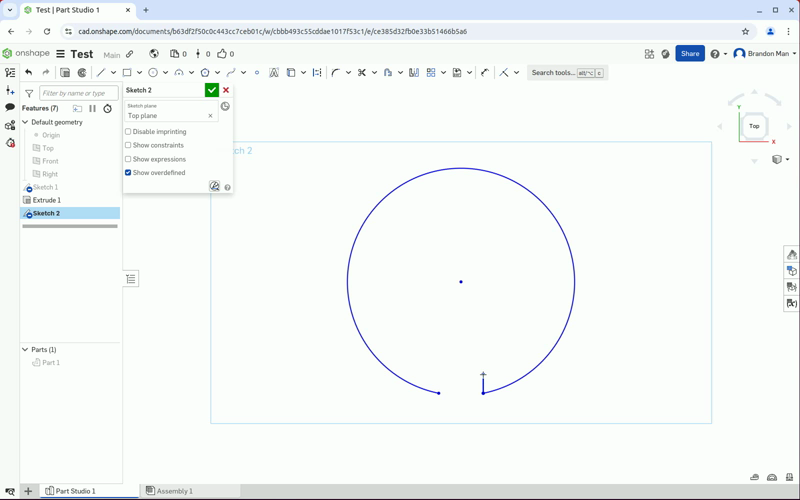
mouse_move(483, 374)
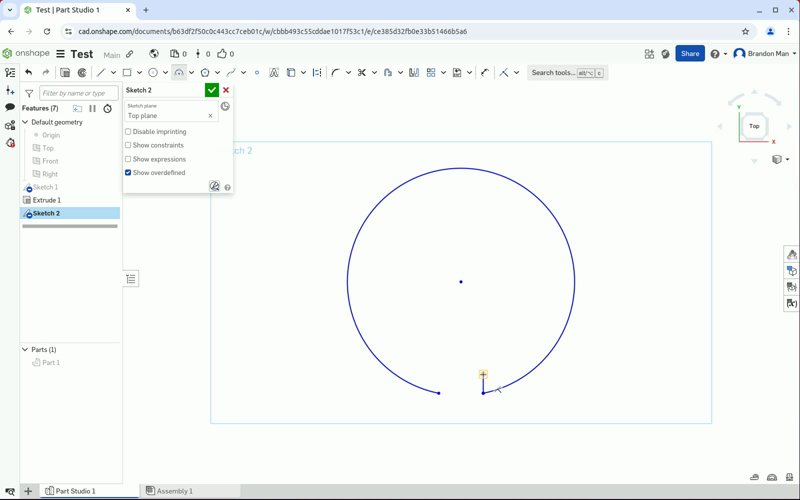
click(483, 374)
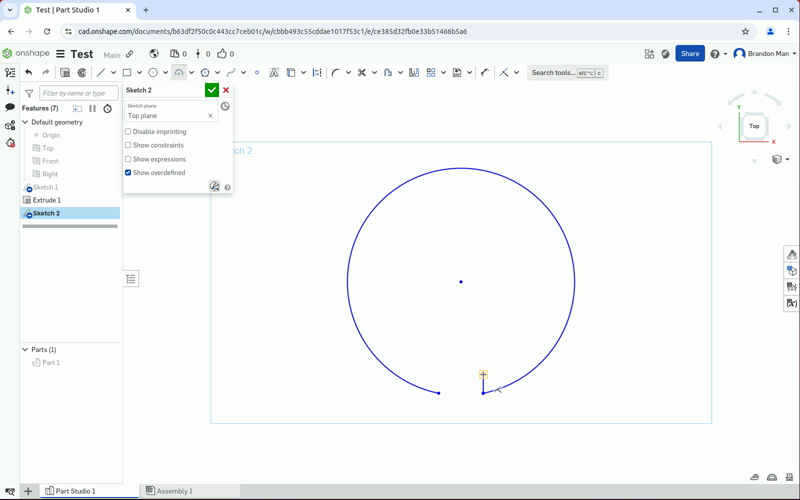
key_down(shift)
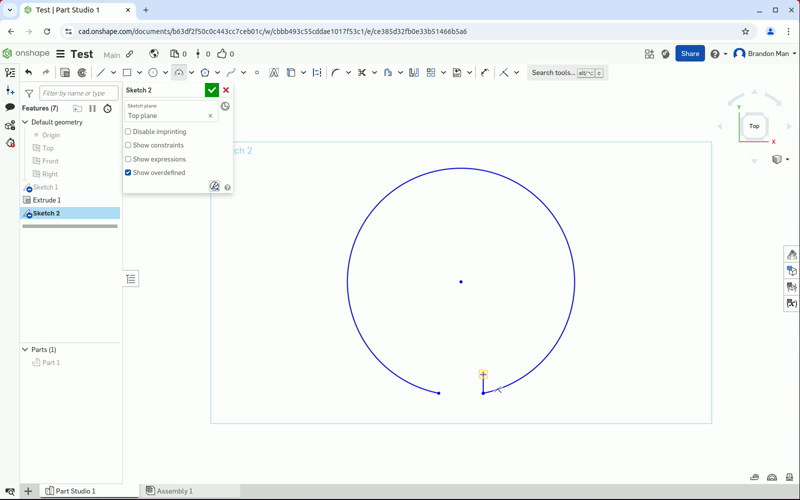
mouse_move(438, 374)
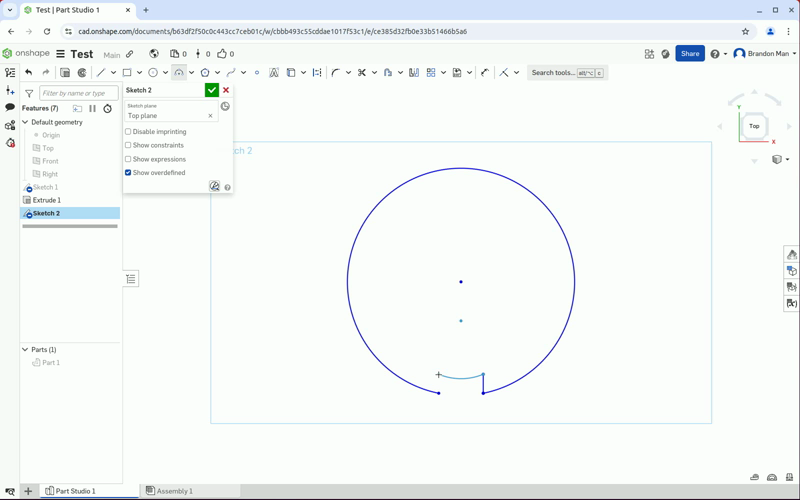
click(438, 374)
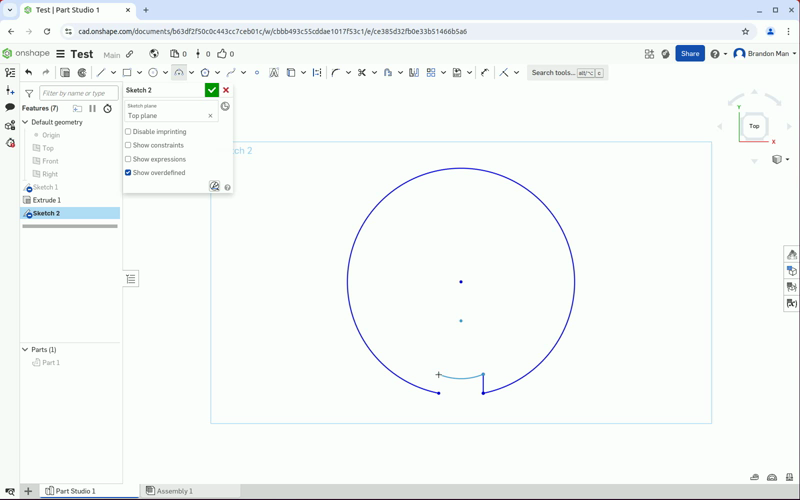
mouse_move(460, 185)
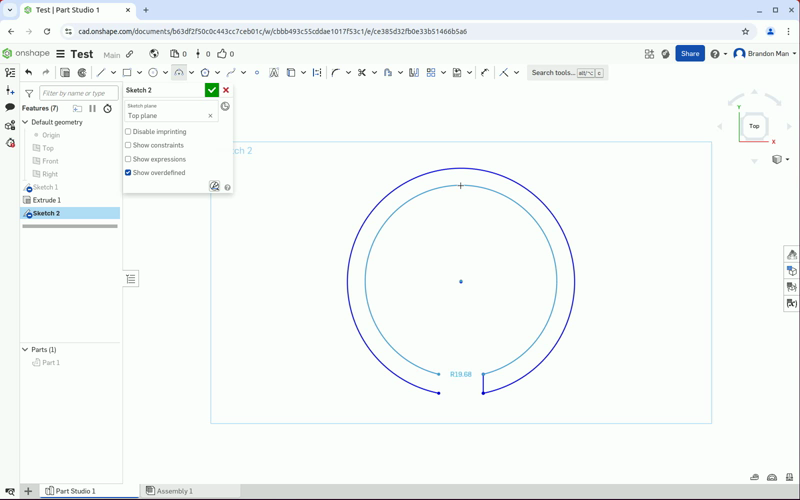
click(460, 185)
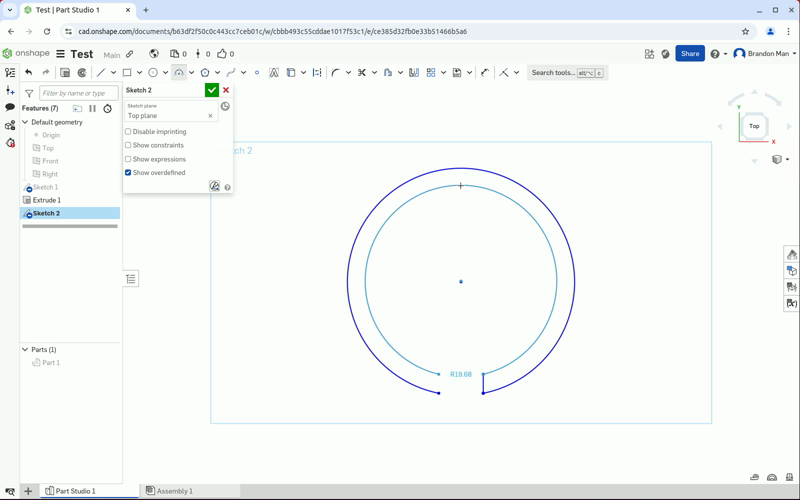
key_up(shift)
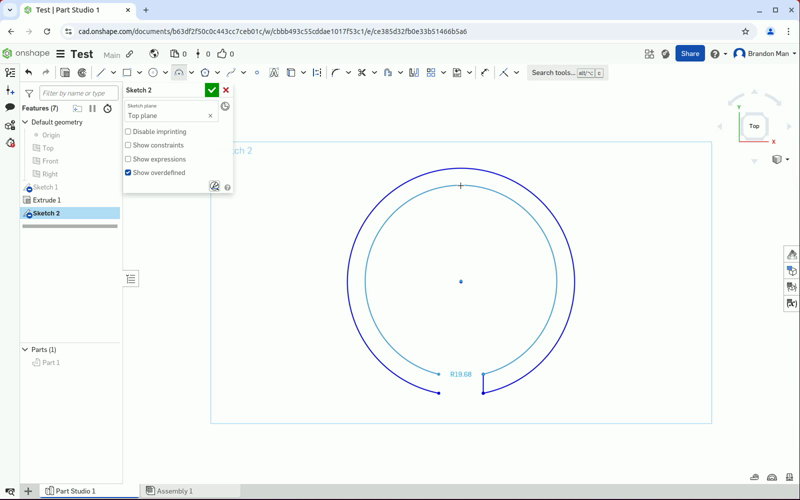
key(esc)
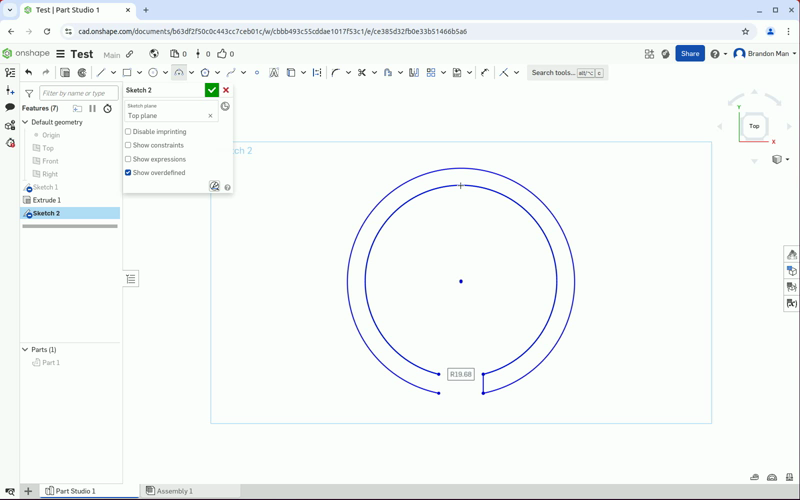
key(l)
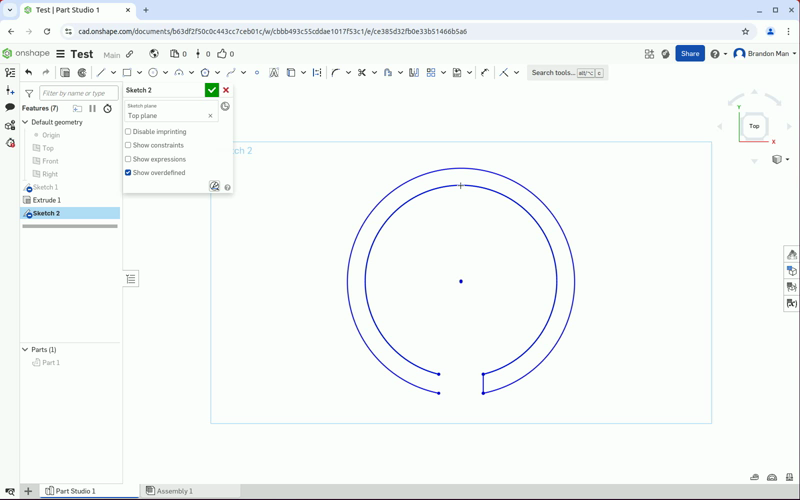
mouse_move(438, 374)
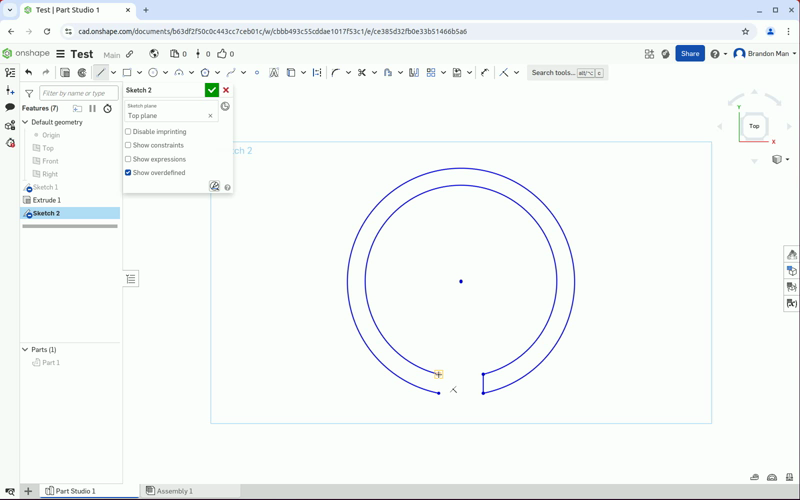
click(438, 374)
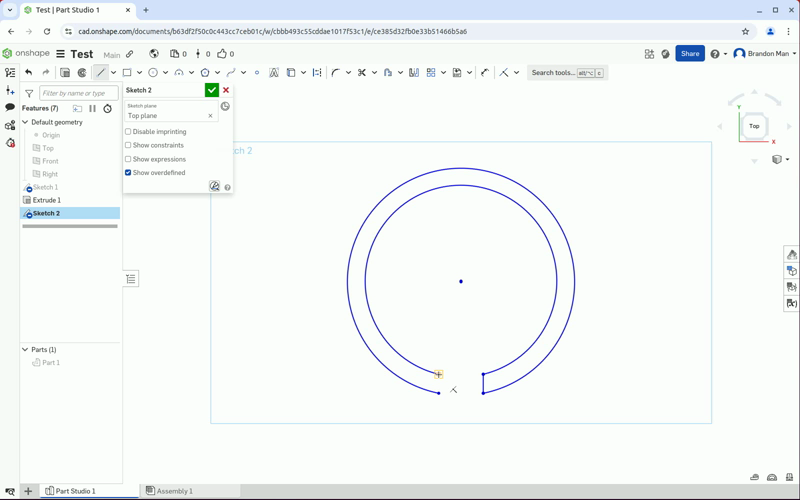
mouse_move(468, 374)
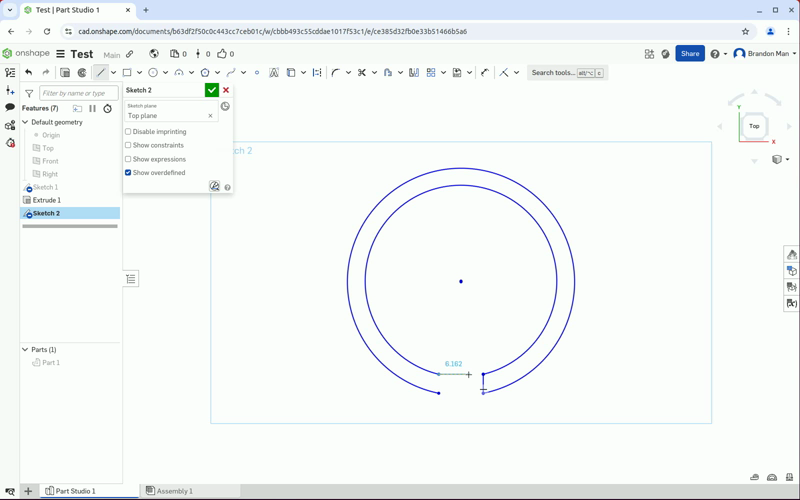
key_down(shift)
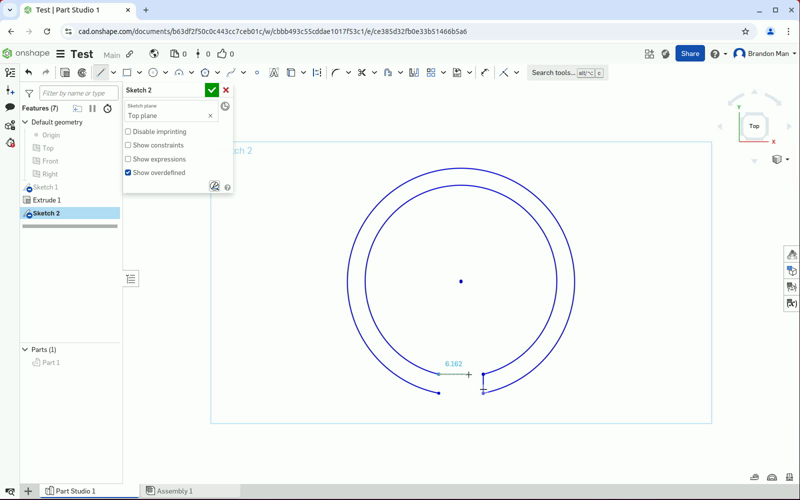
mouse_move(438, 393)
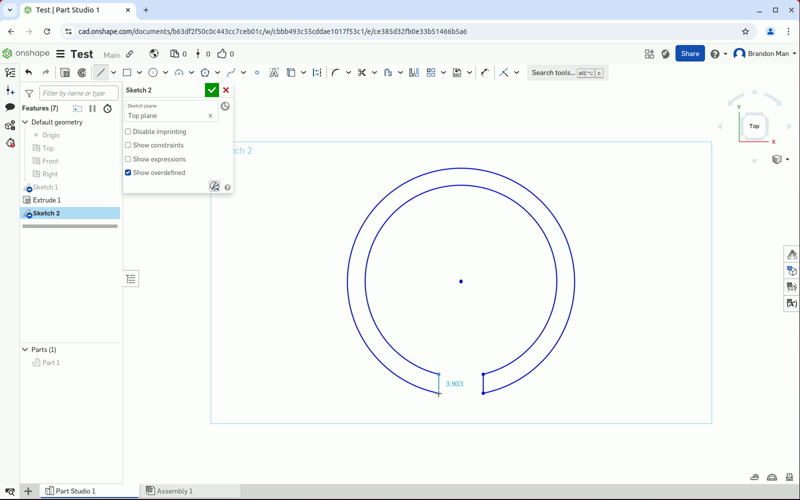
key_up(shift)
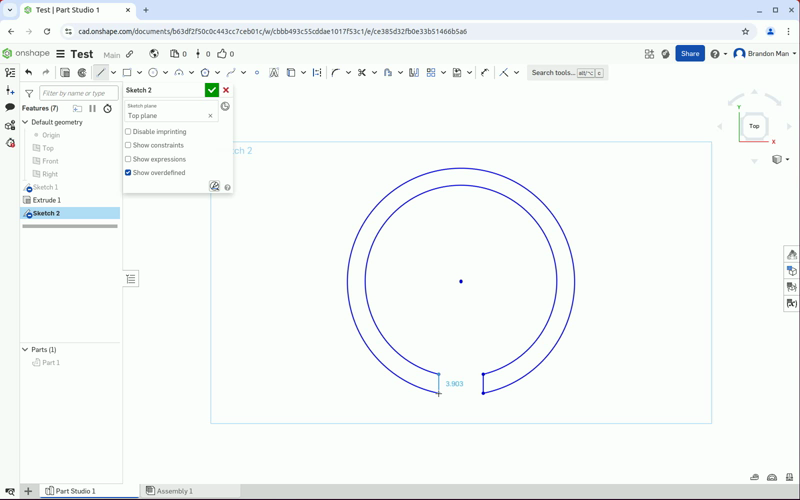
click(438, 393)
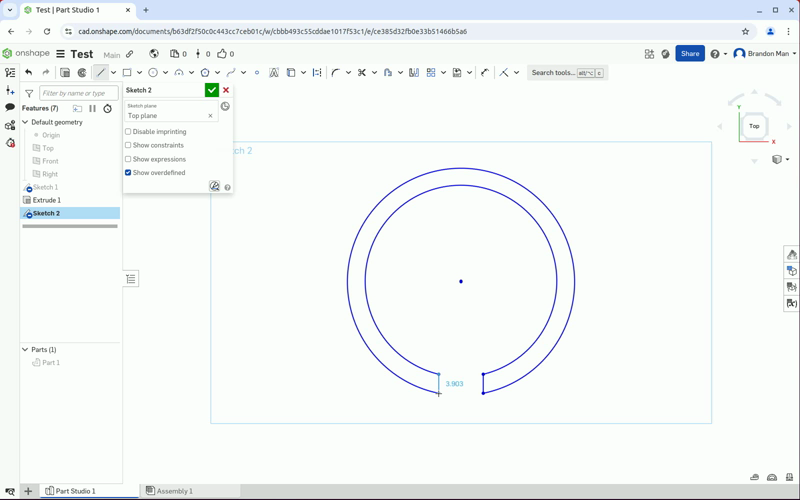
key(esc)
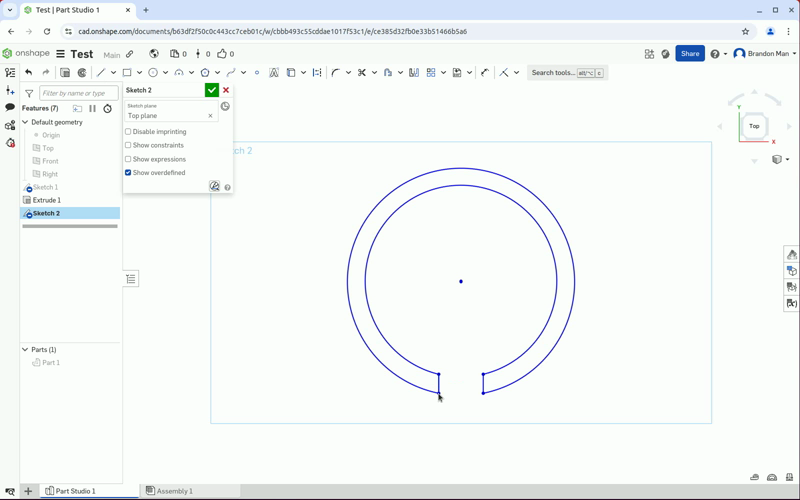
mouse_move(393, 363)
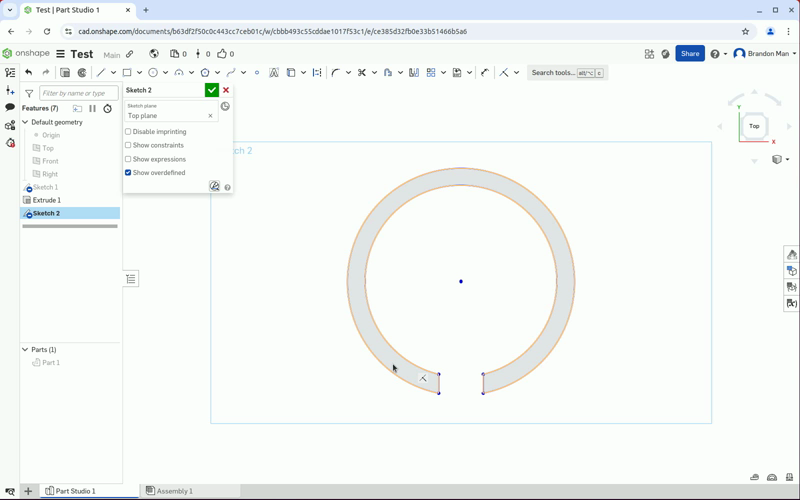
click(393, 363)
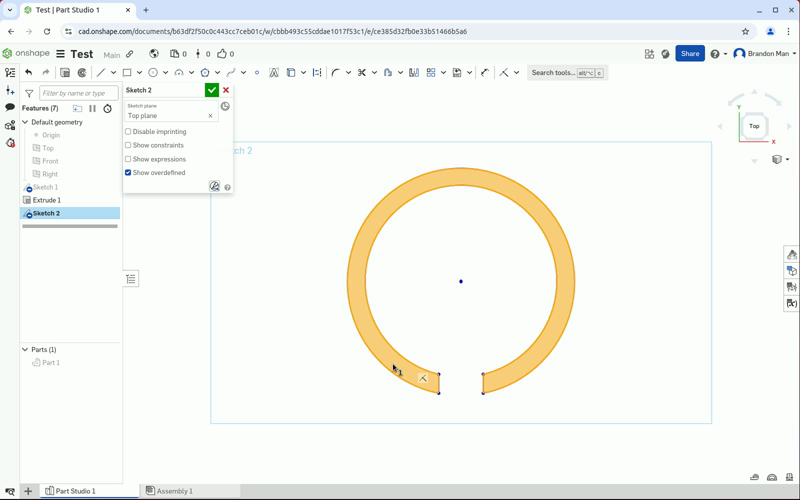
mouse_move(73, 352)
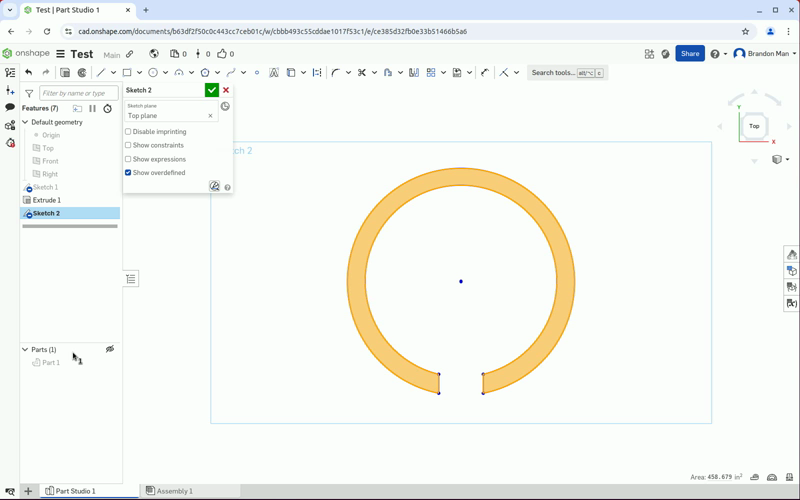
key(shift+y)
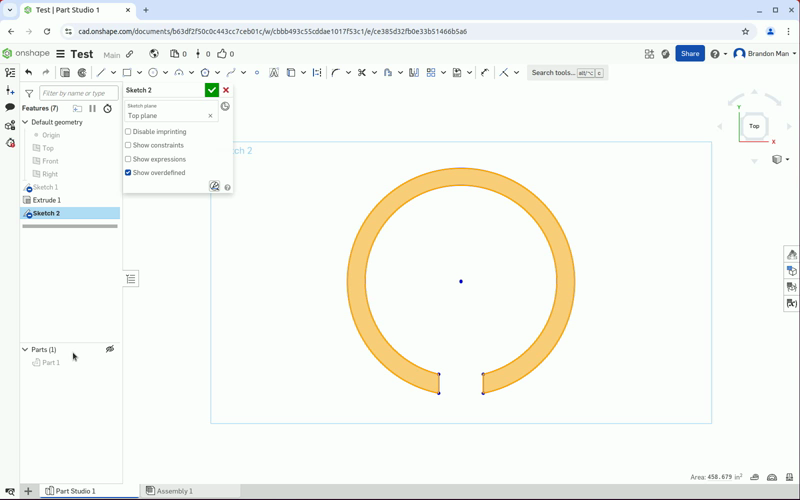
key(shift+e)
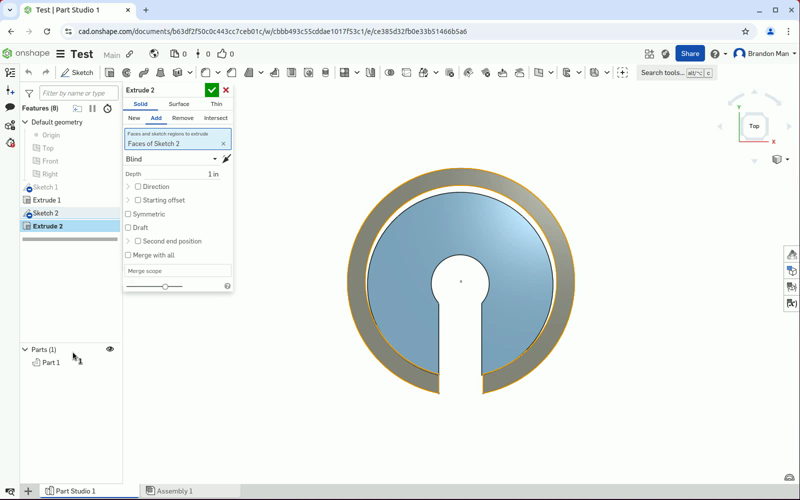
mouse_move(143, 106)
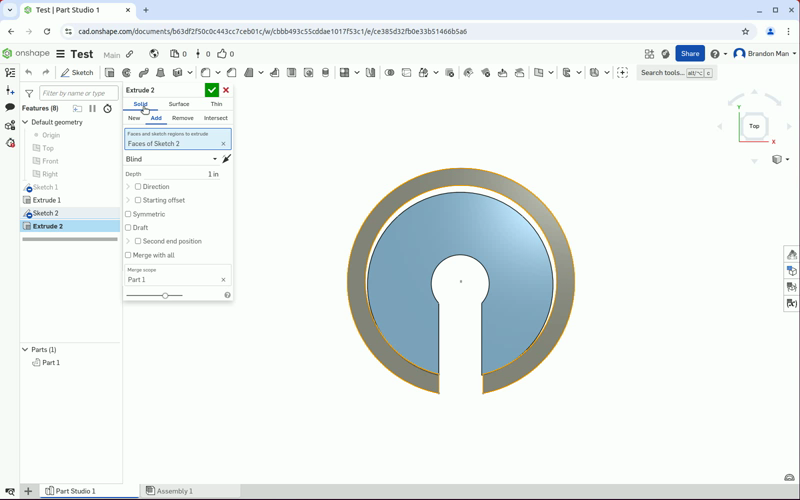
click(143, 106)
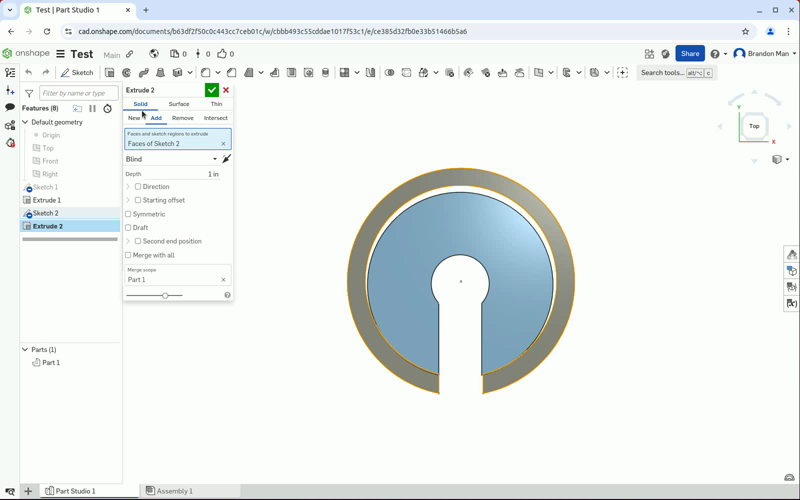
mouse_move(137, 120)
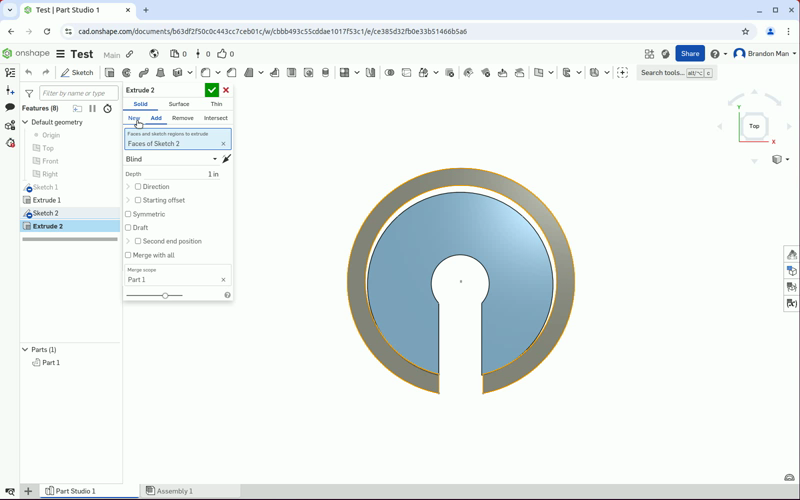
click(137, 120)
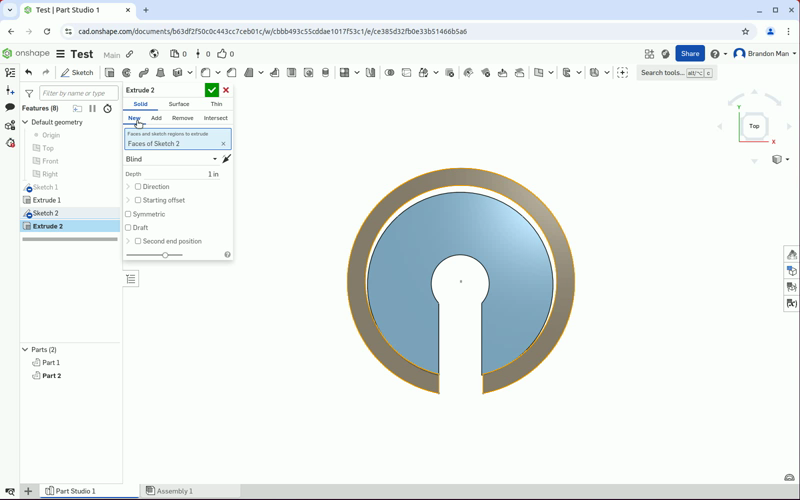
key(tab, 4)
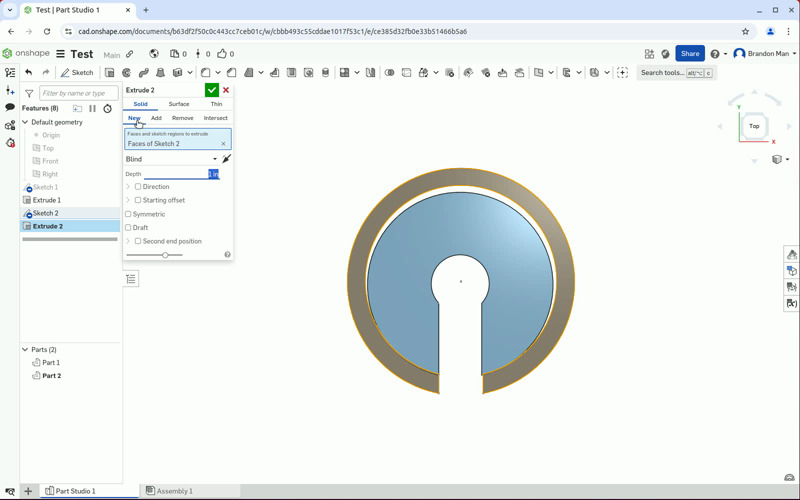
text(1.204)
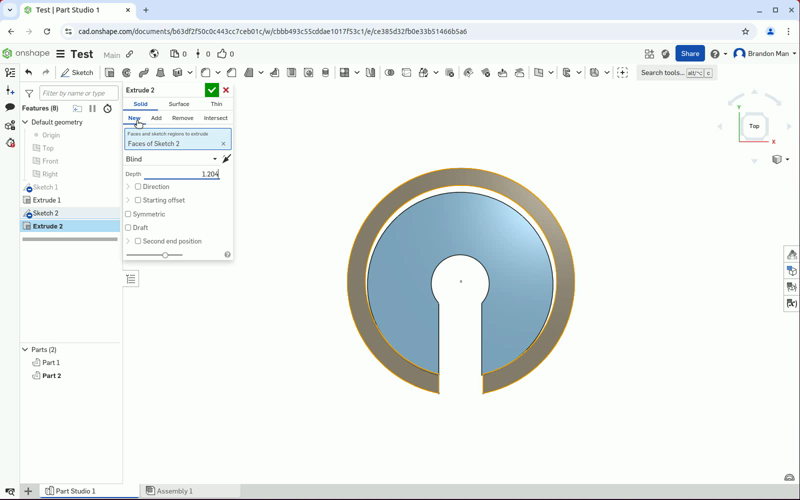
key(enter)
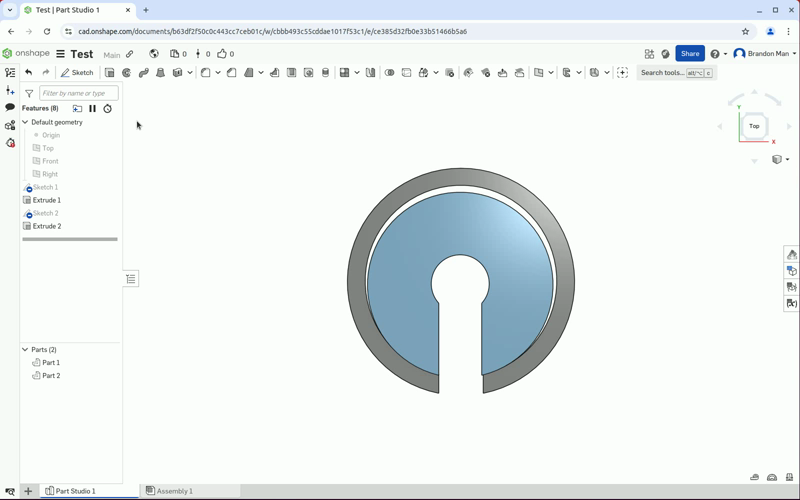
key(shift+h)
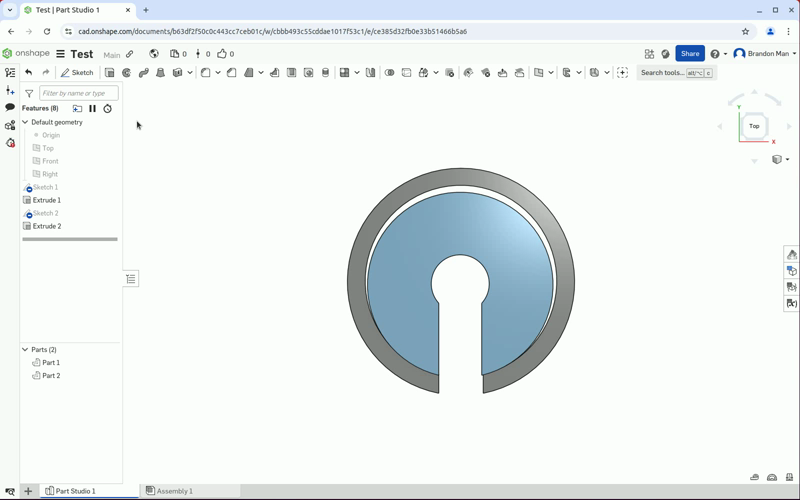
key(shift+h)
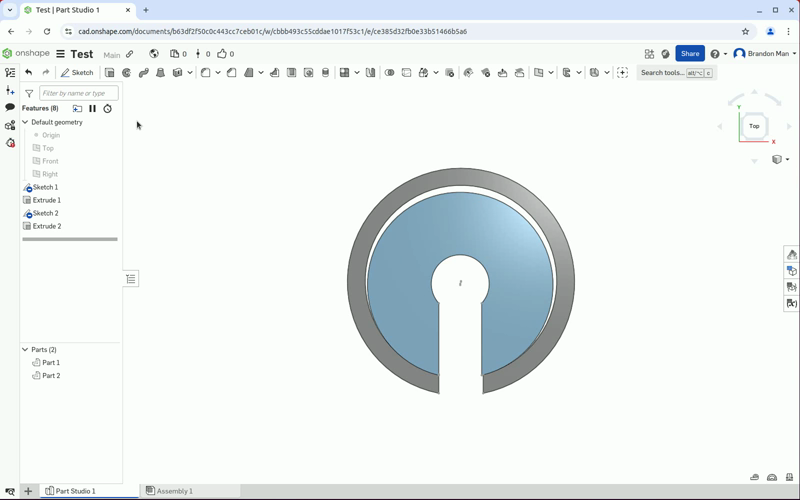
key(shift+7)
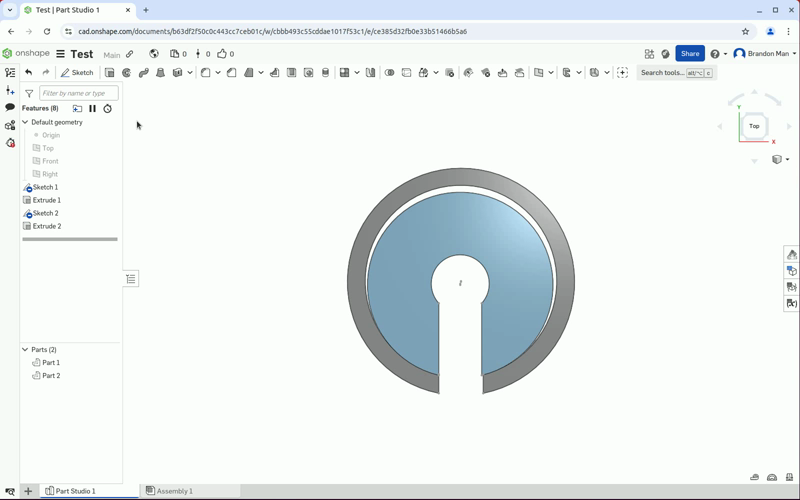
key(up, 3)
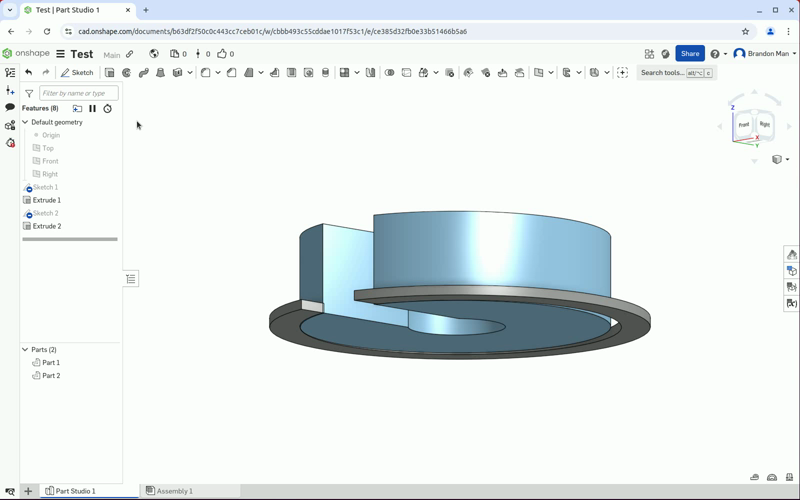
key(left, 3)
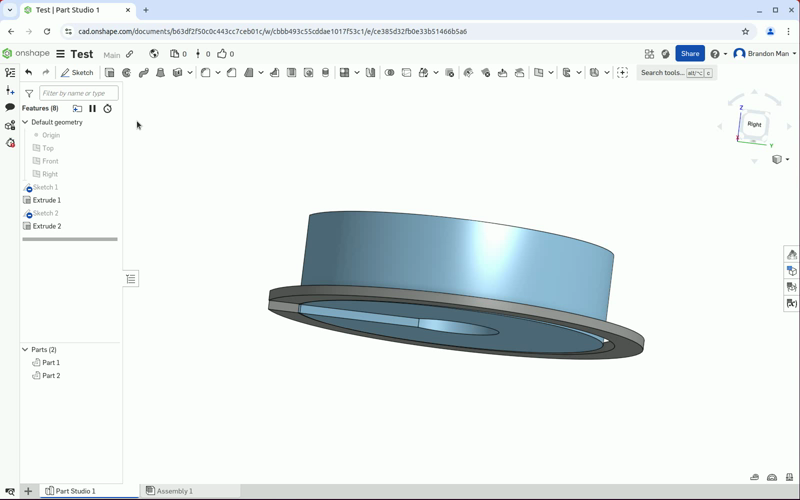
key(right, 3)
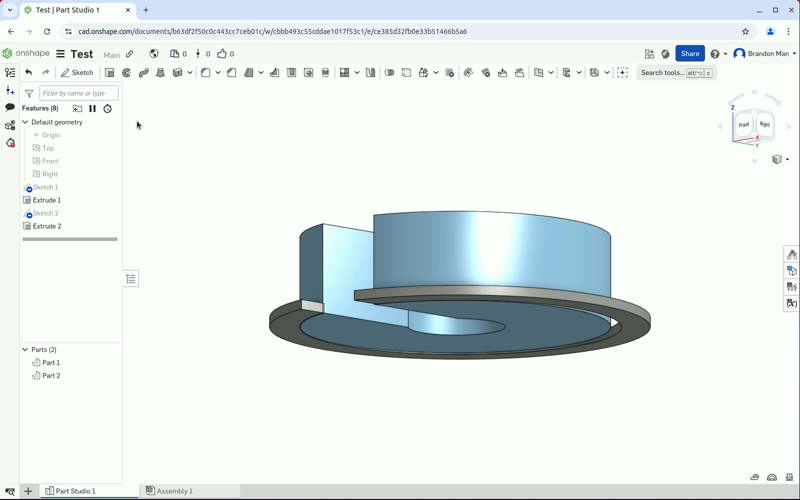
key(down, 3)
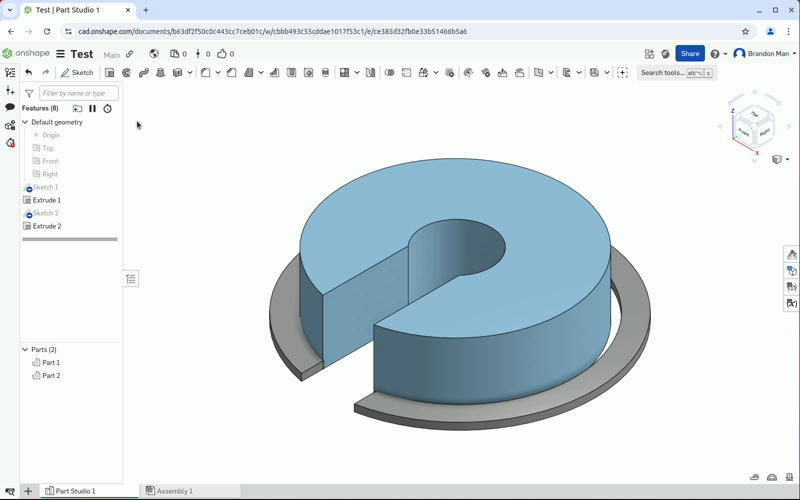
mouse_move(73, 189)
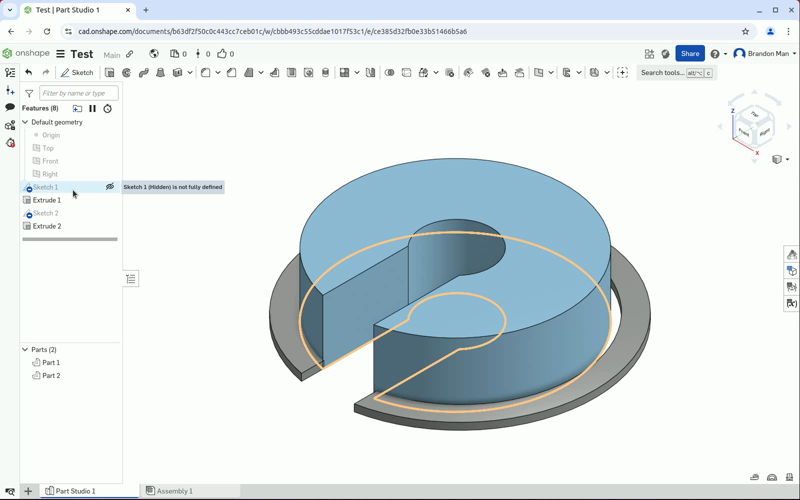
click(73, 189)